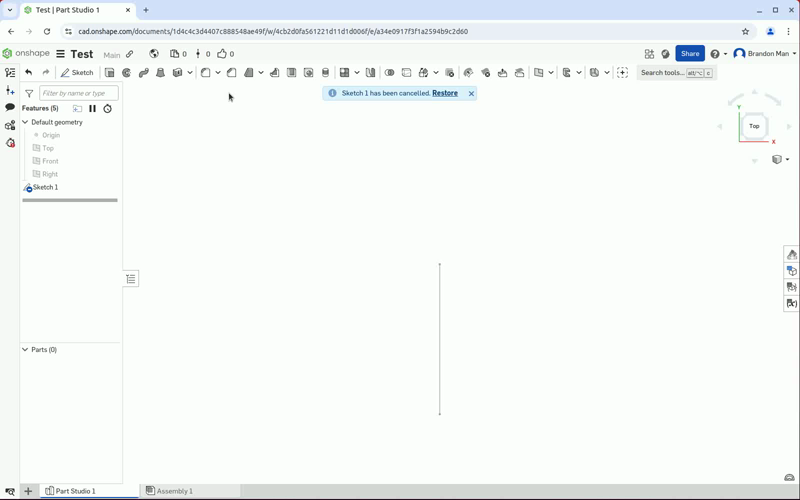
key(shift+h)
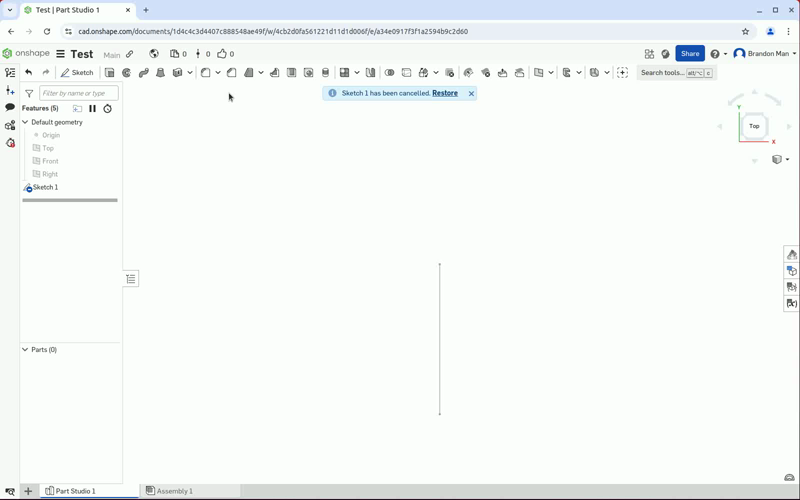
key(shift+s)
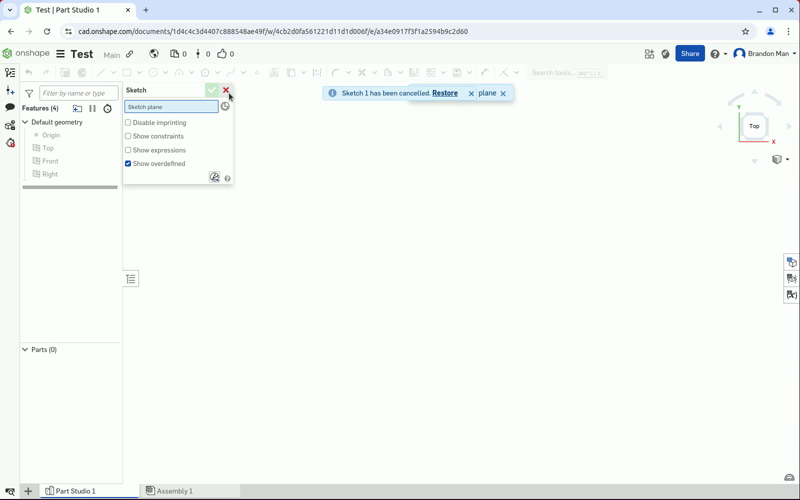
mouse_move(73, 150)
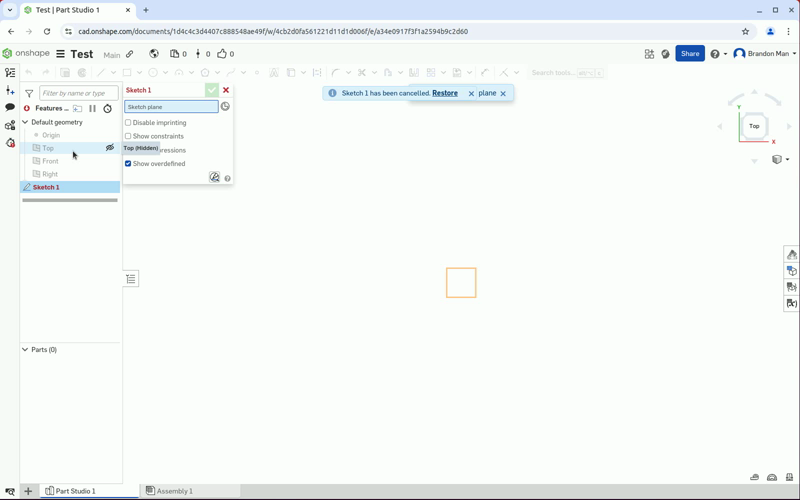
click(73, 150)
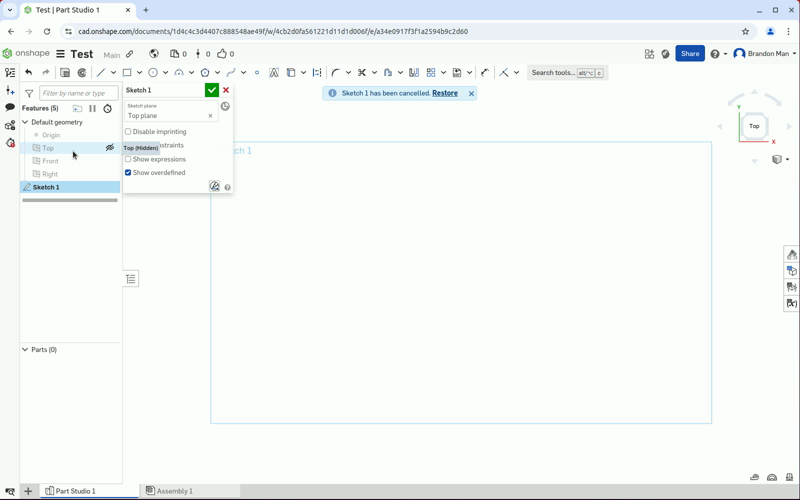
mouse_move(73, 352)
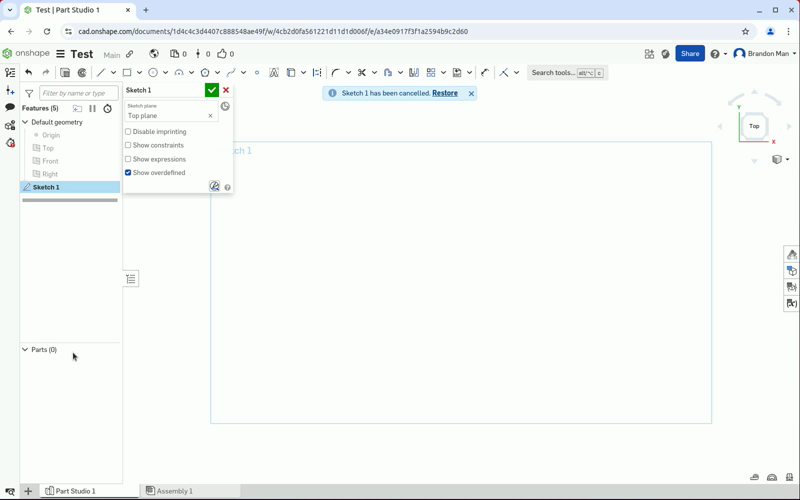
key(y)
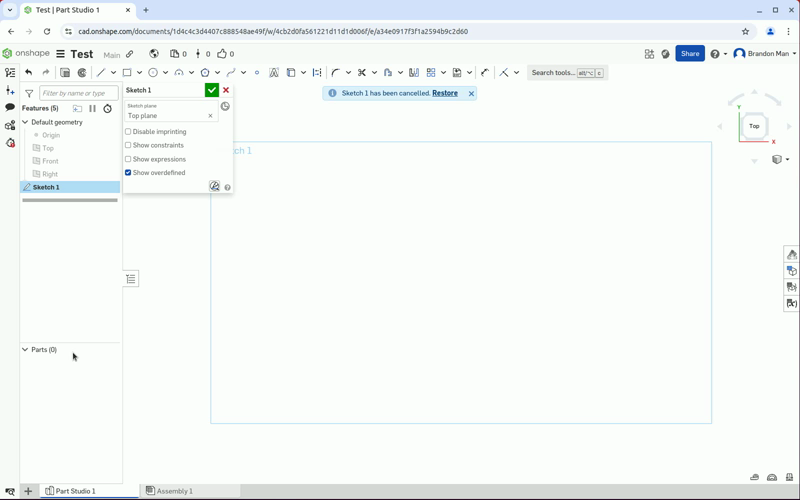
key(l)
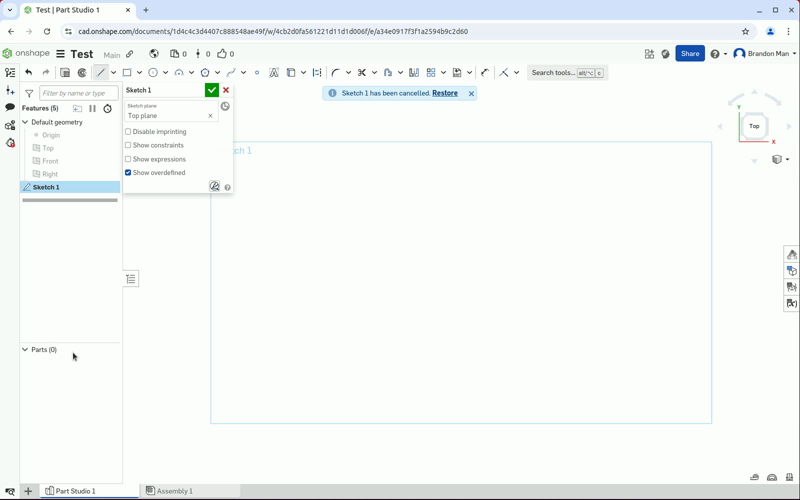
key_down(shift)
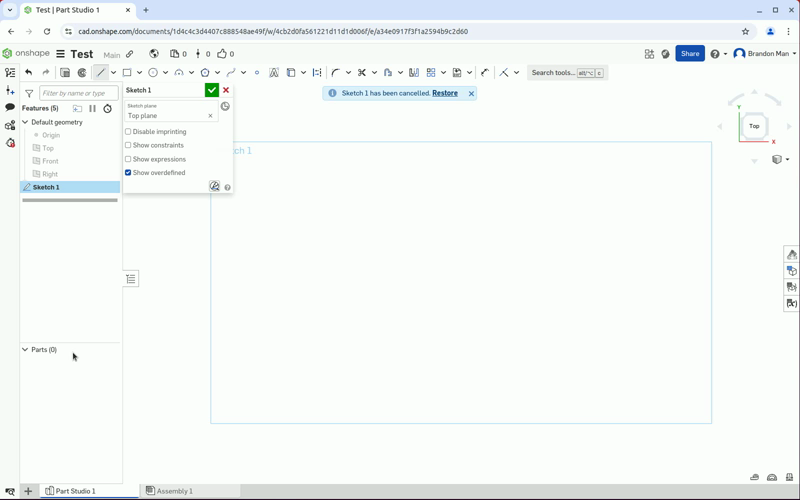
mouse_move(431, 351)
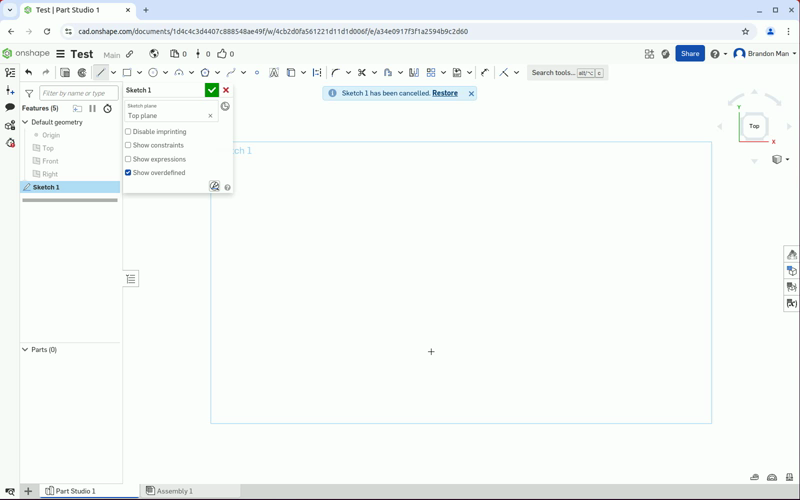
click(431, 351)
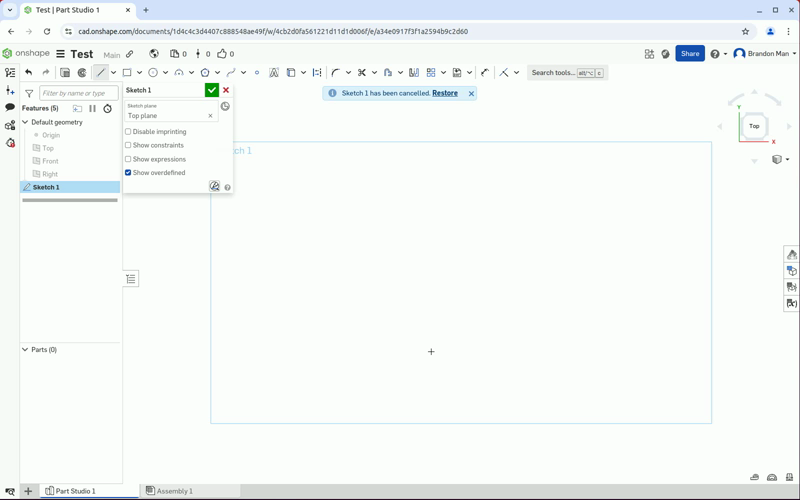
key_up(shift)
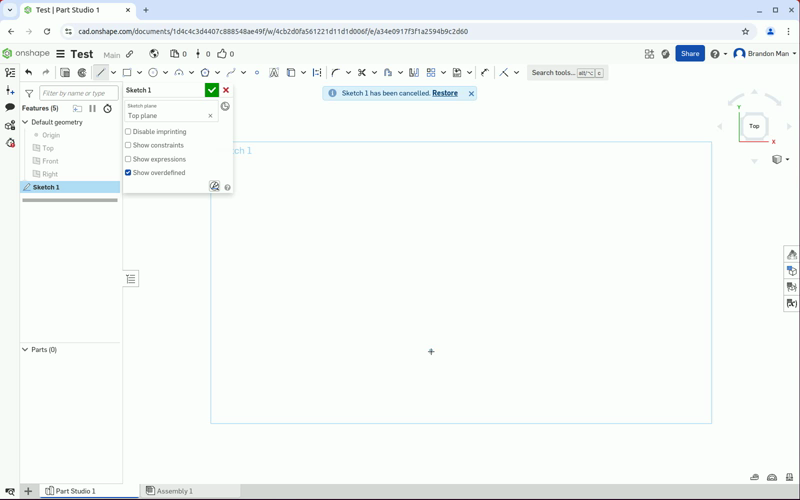
key_down(shift)
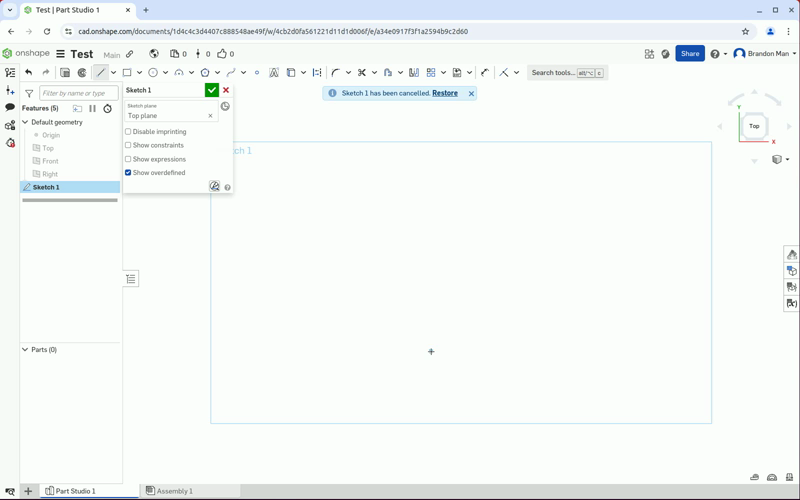
mouse_move(531, 351)
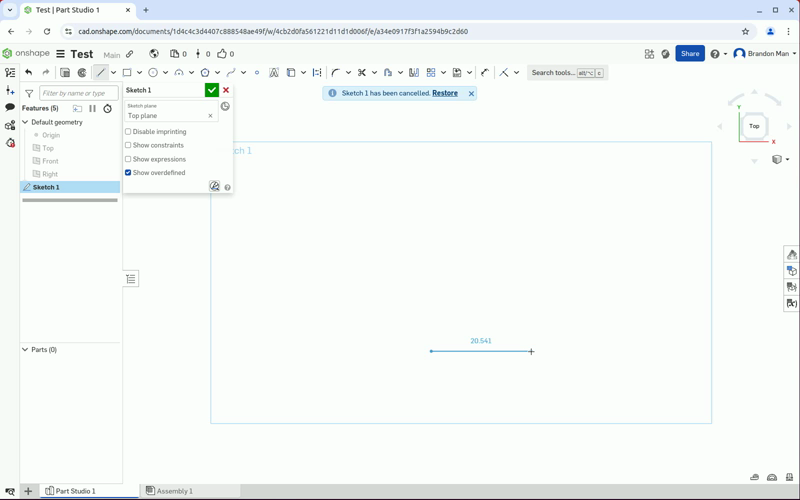
click(531, 351)
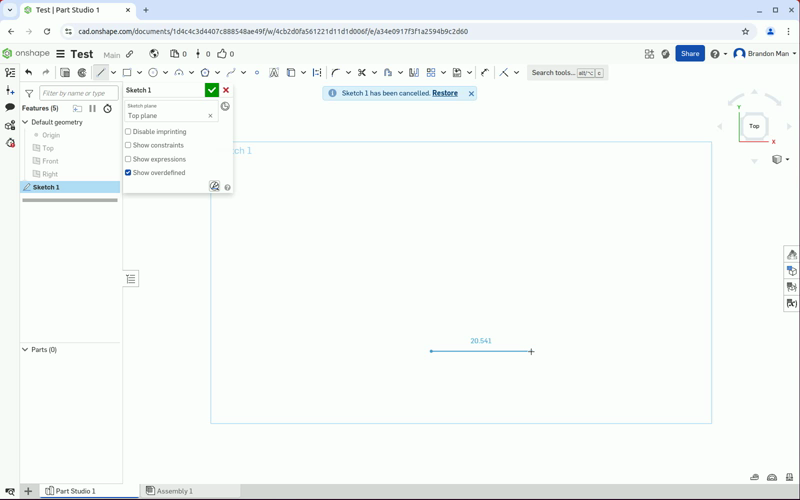
key_up(shift)
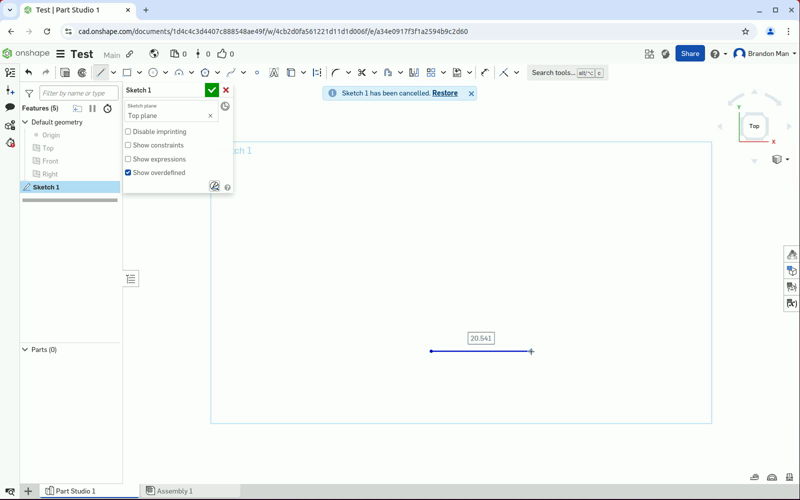
key_down(shift)
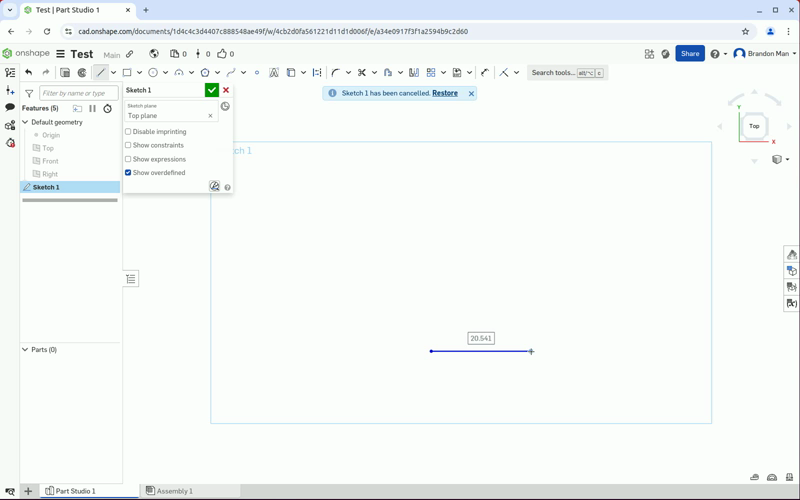
mouse_move(531, 256)
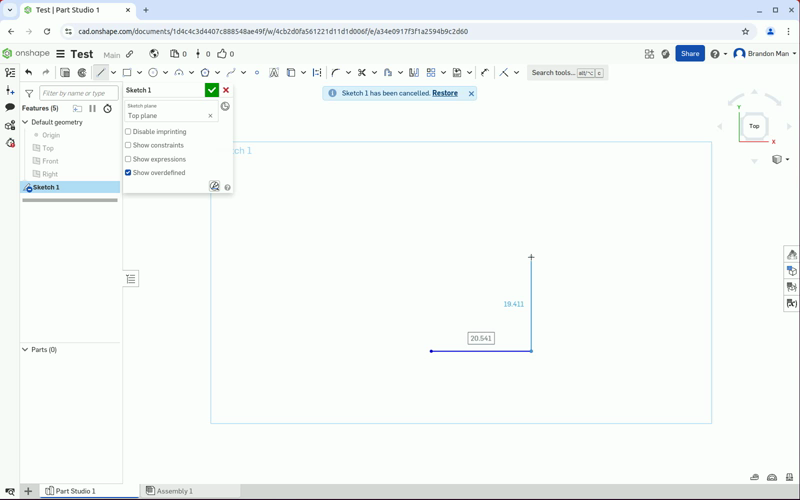
click(531, 256)
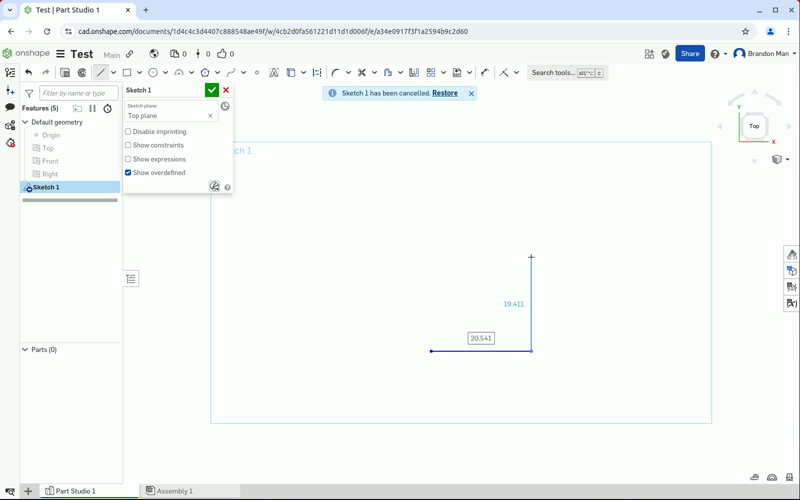
key_up(shift)
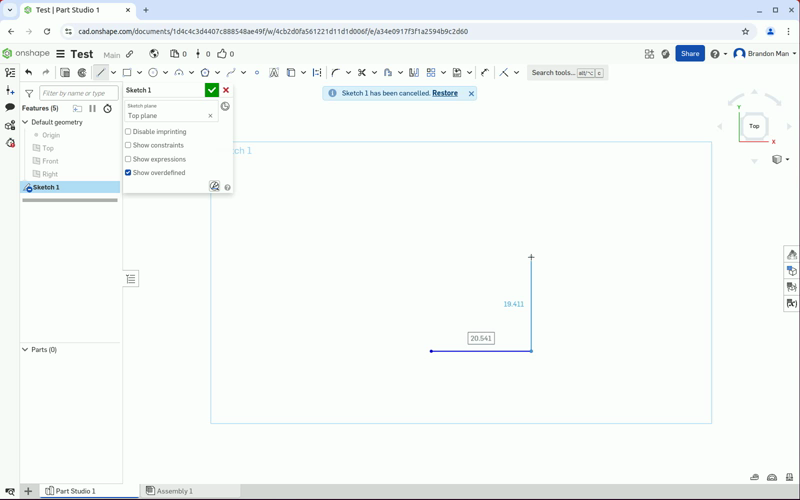
key_down(shift)
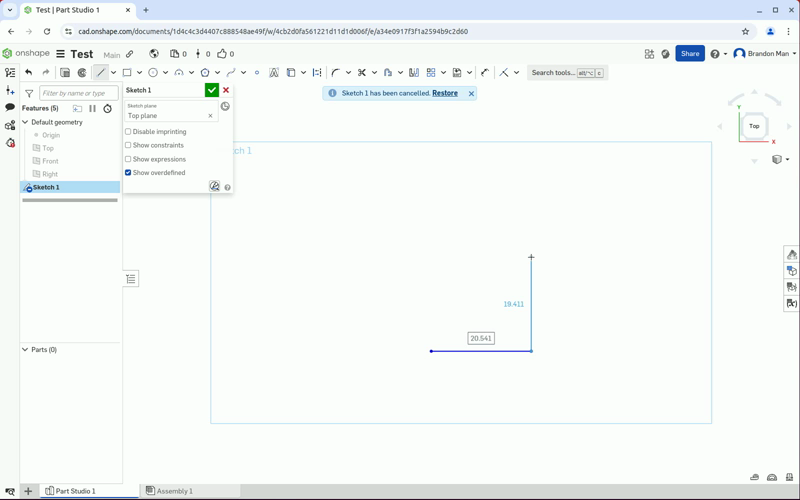
mouse_move(431, 256)
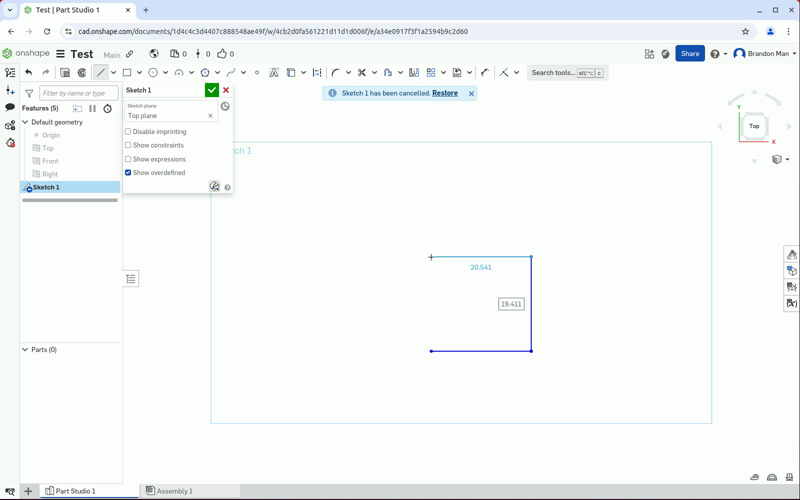
click(431, 256)
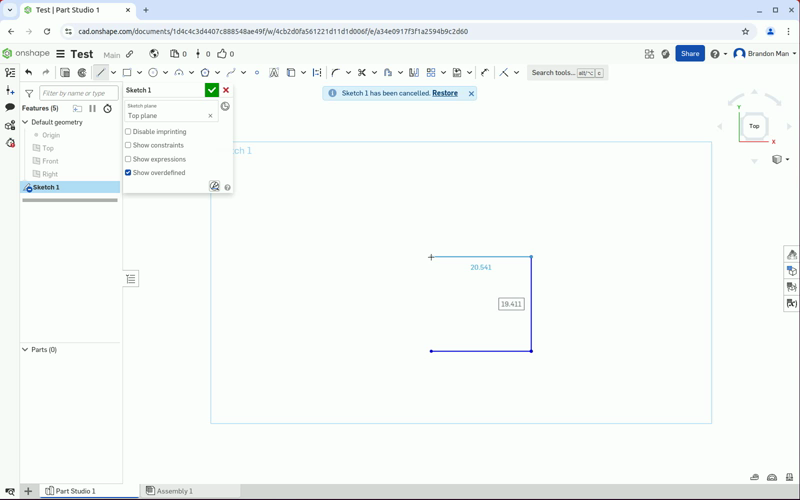
key_up(shift)
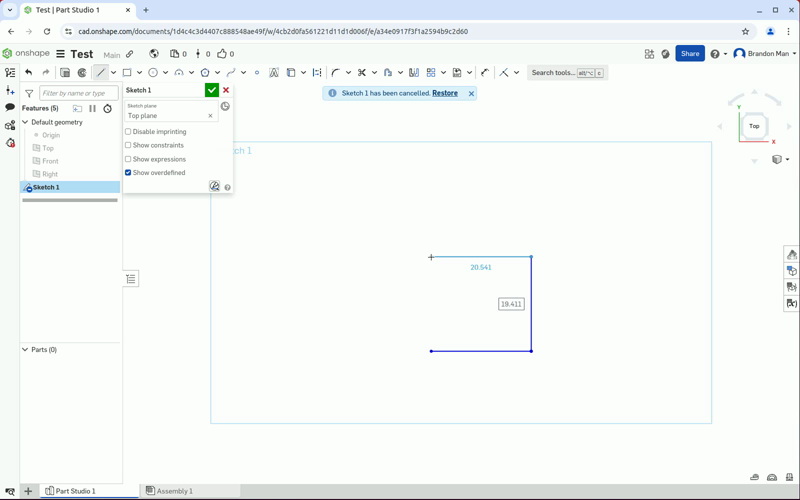
key_down(shift)
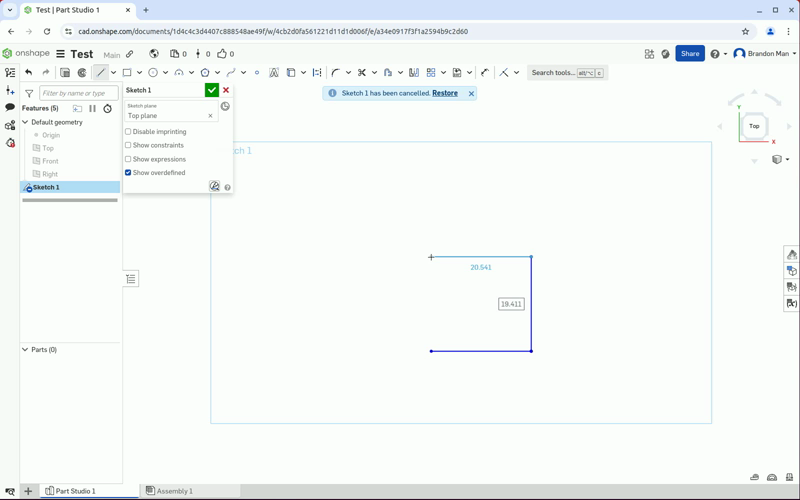
mouse_move(431, 351)
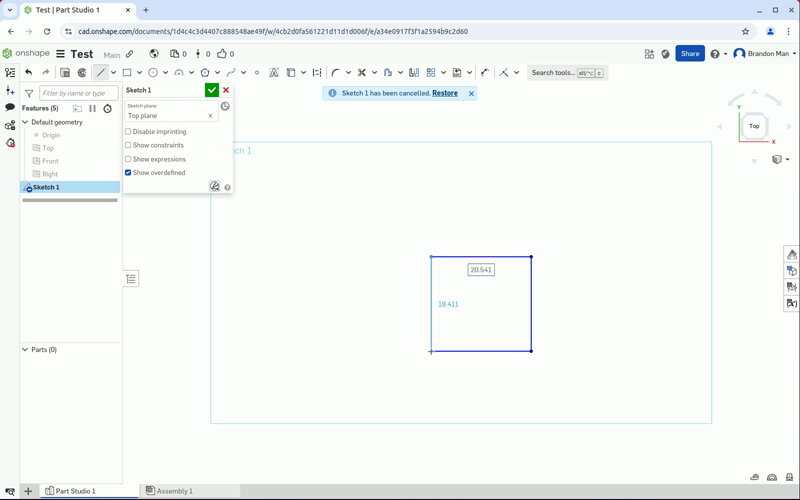
key_up(shift)
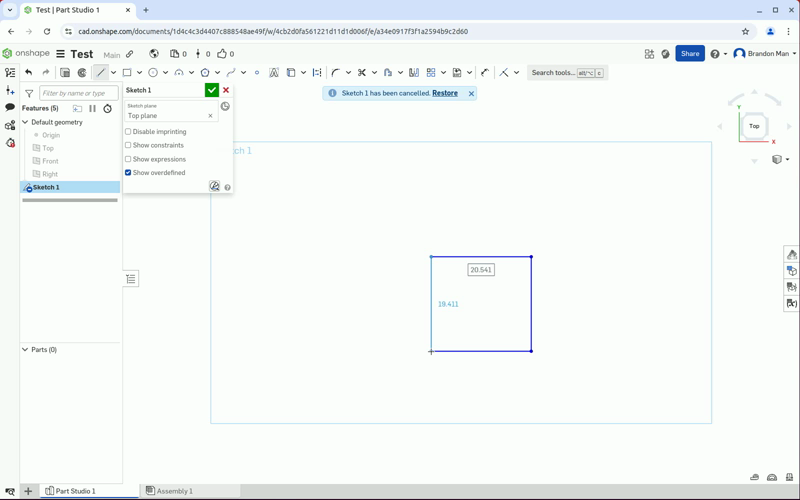
click(431, 351)
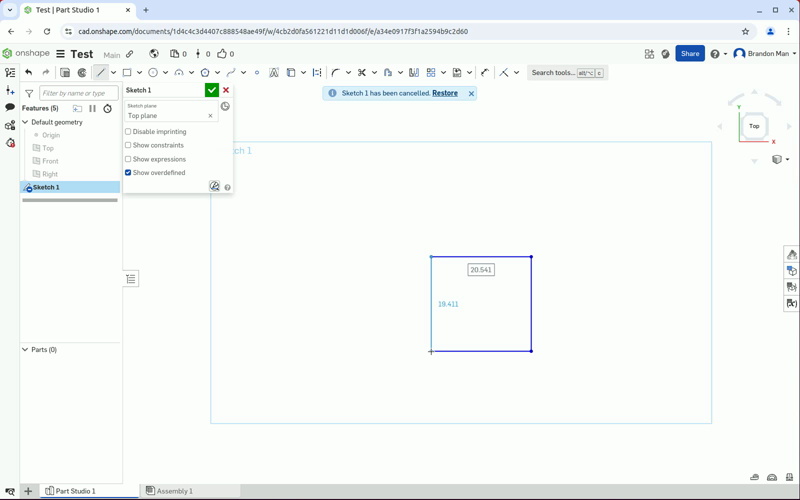
key(esc)
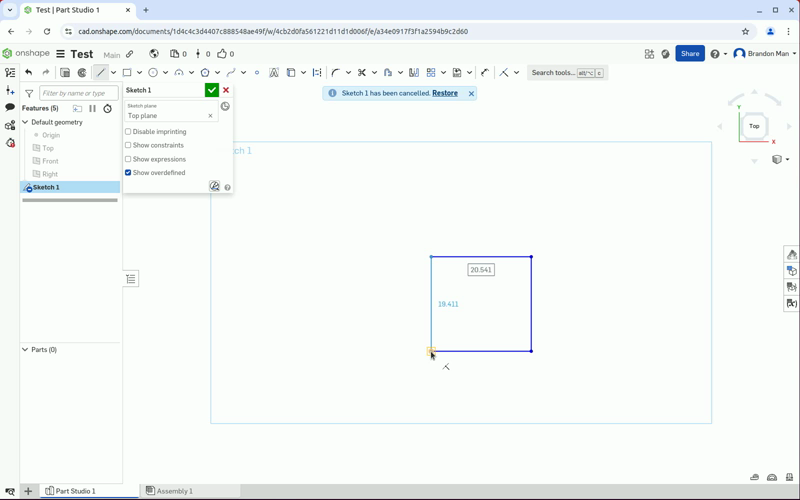
mouse_move(507, 307)
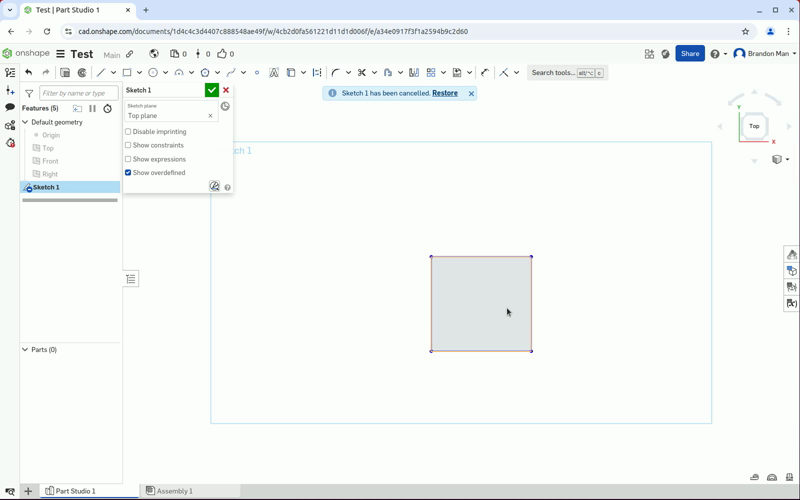
click(507, 307)
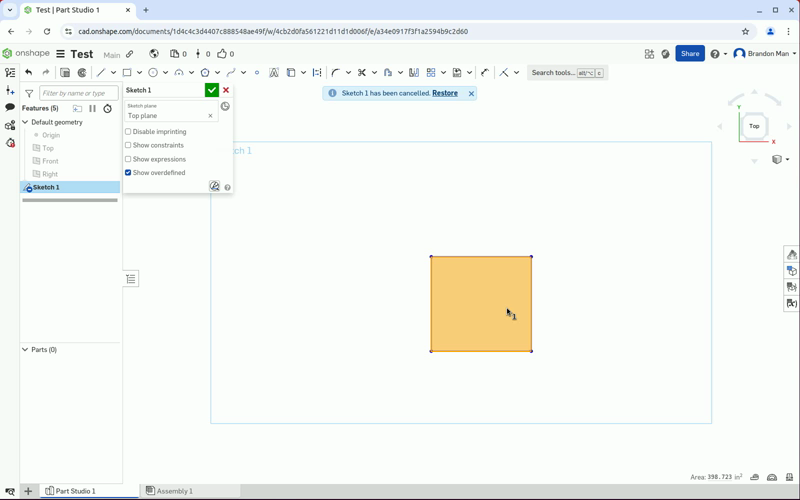
mouse_move(73, 352)
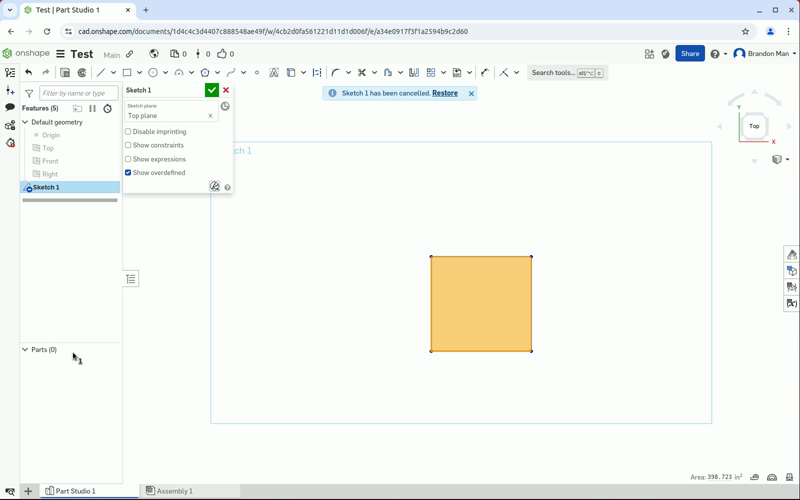
key(shift+y)
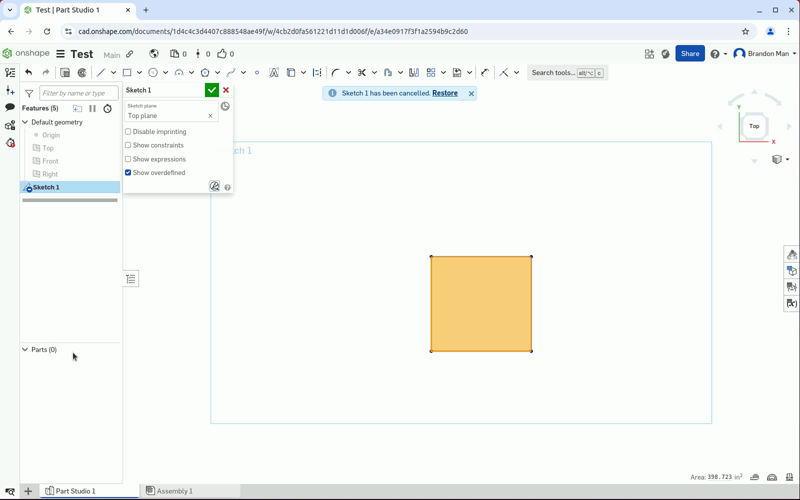
key(shift+e)
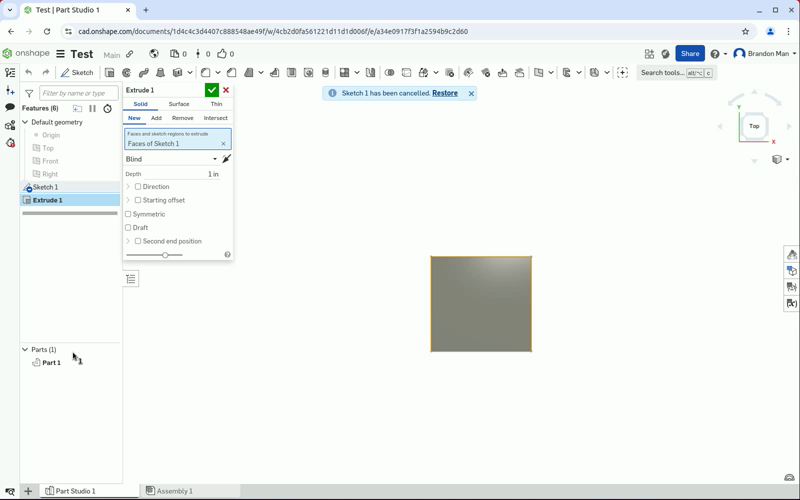
mouse_move(143, 106)
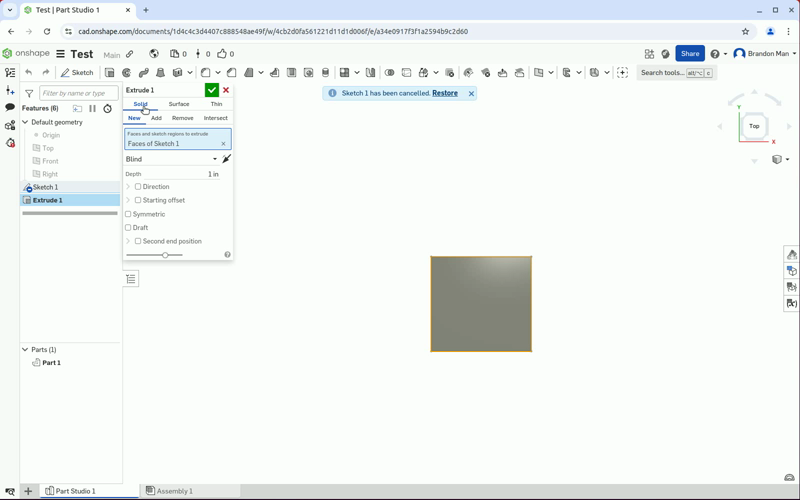
click(143, 106)
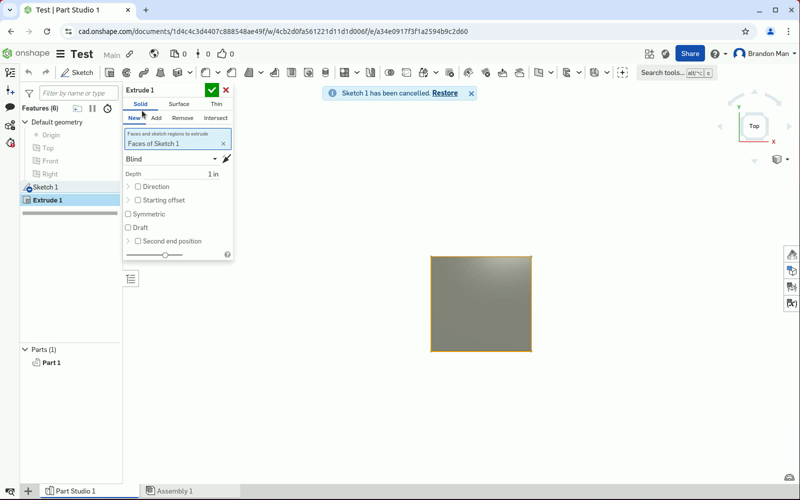
mouse_move(137, 120)
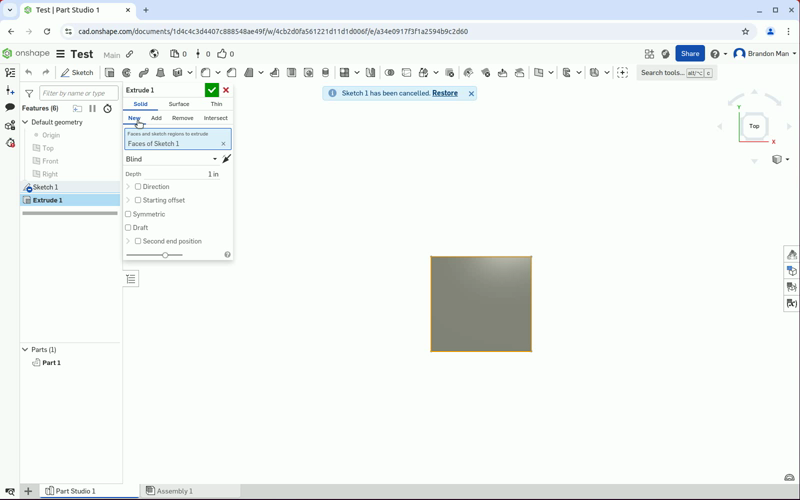
click(137, 120)
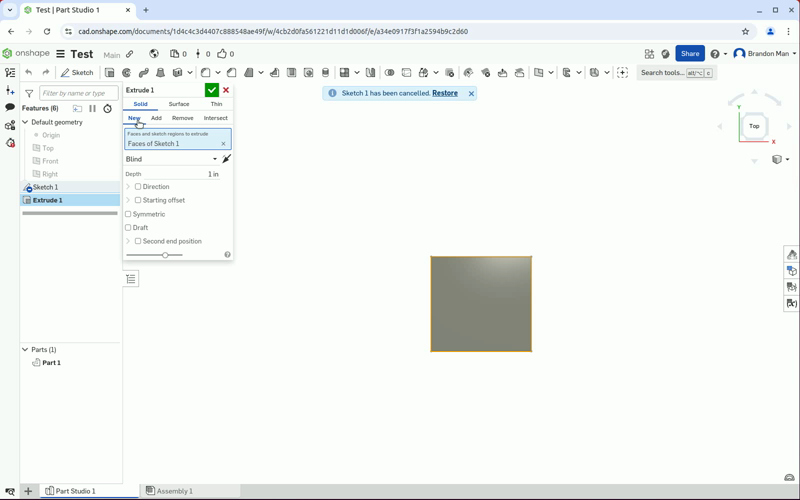
key(tab, 4)
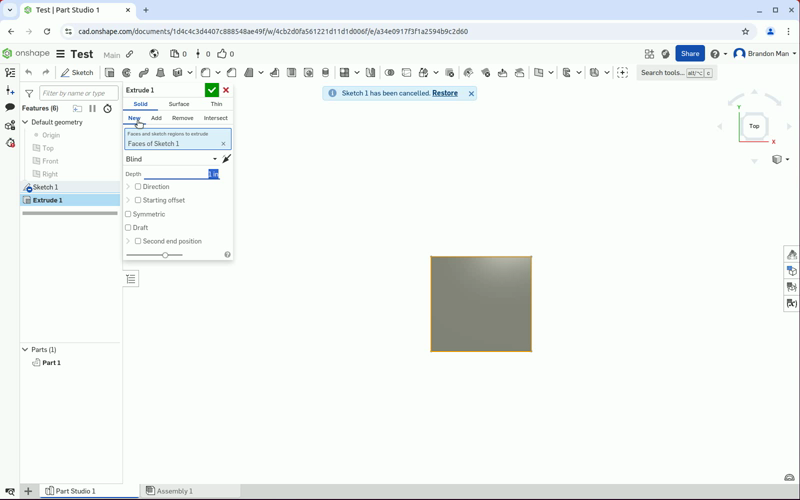
text(23.108)
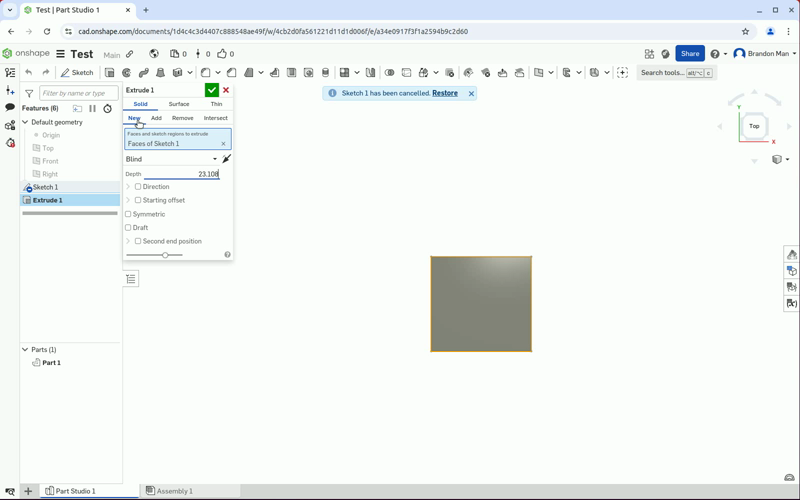
key(enter)
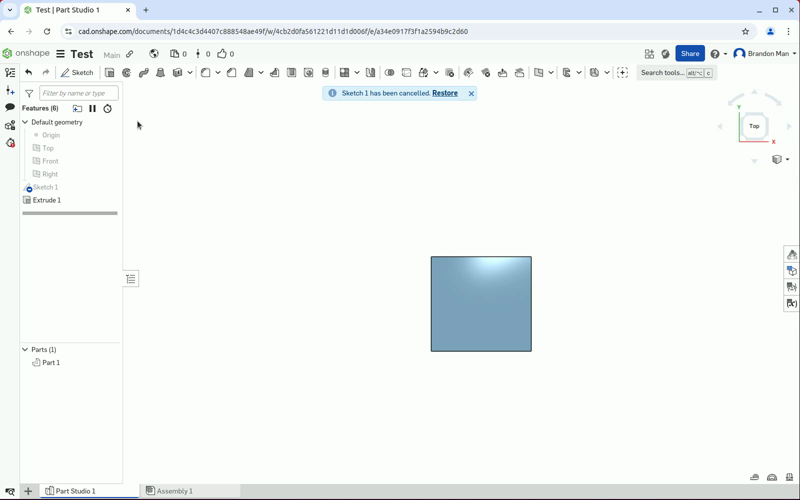
key(shift+h)
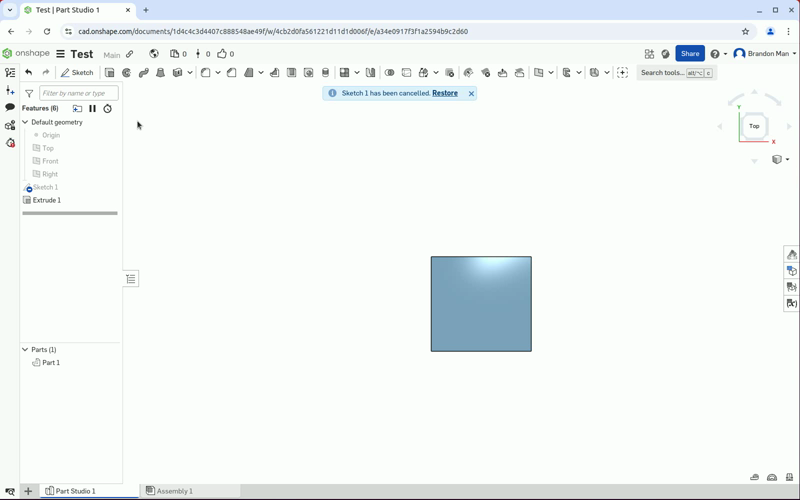
key(shift+h)
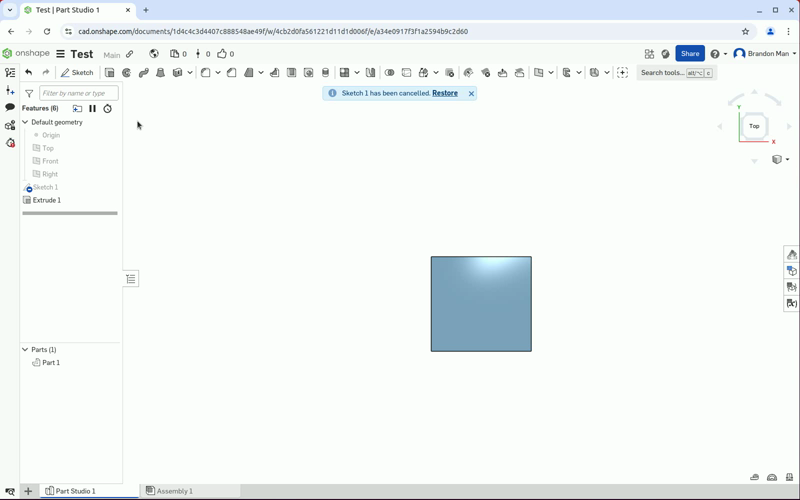
mouse_move(73, 189)
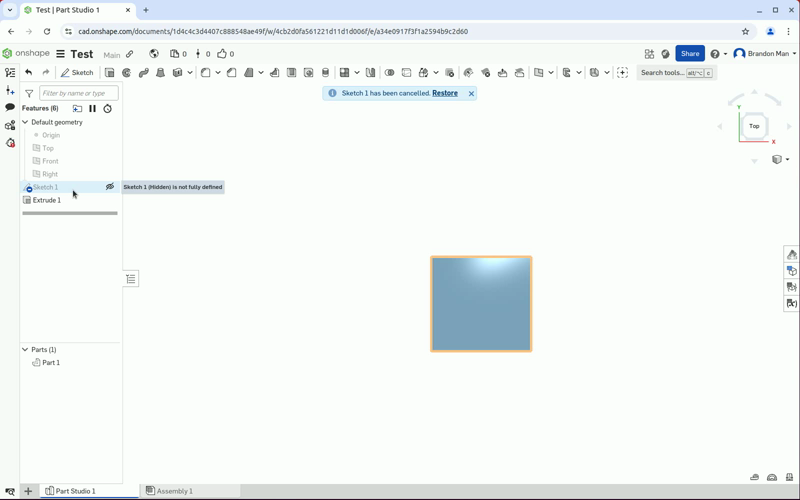
click(73, 189)
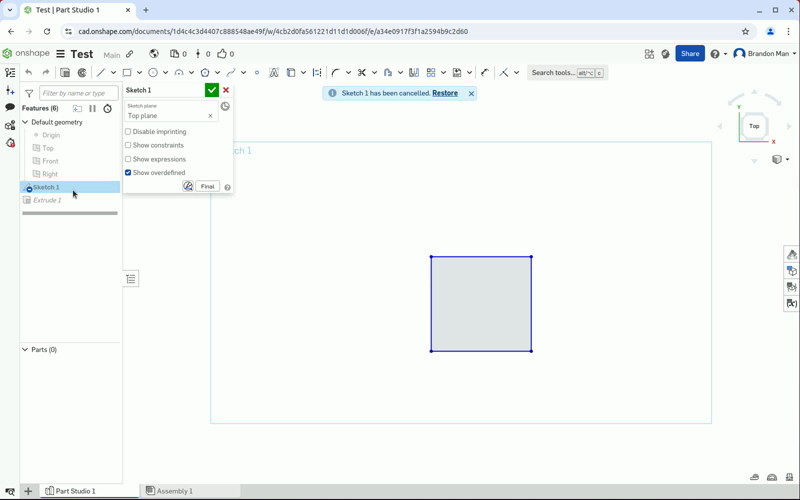
mouse_move(229, 92)
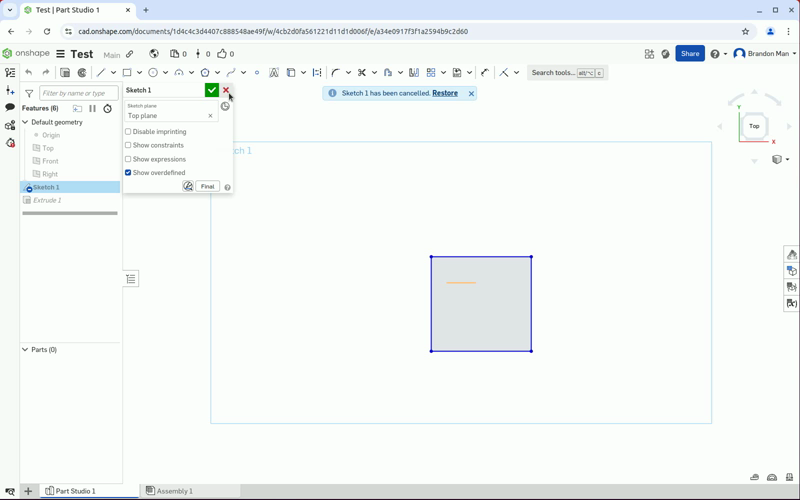
click(229, 92)
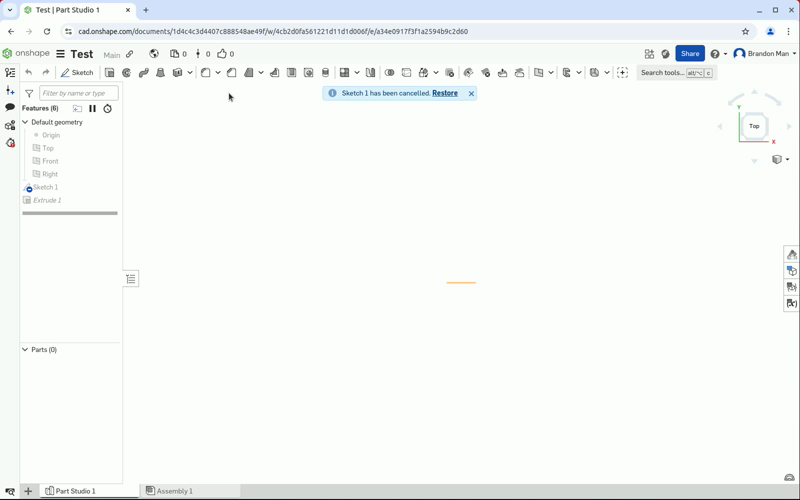
mouse_move(541, 75)
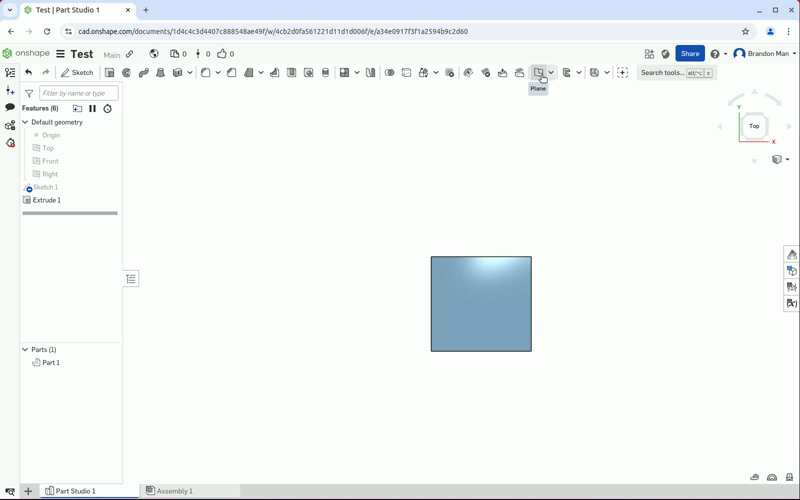
click(541, 75)
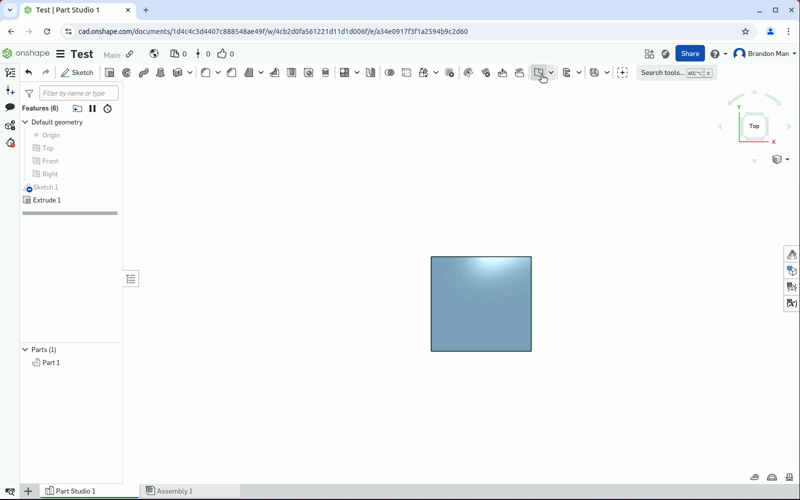
mouse_move(73, 150)
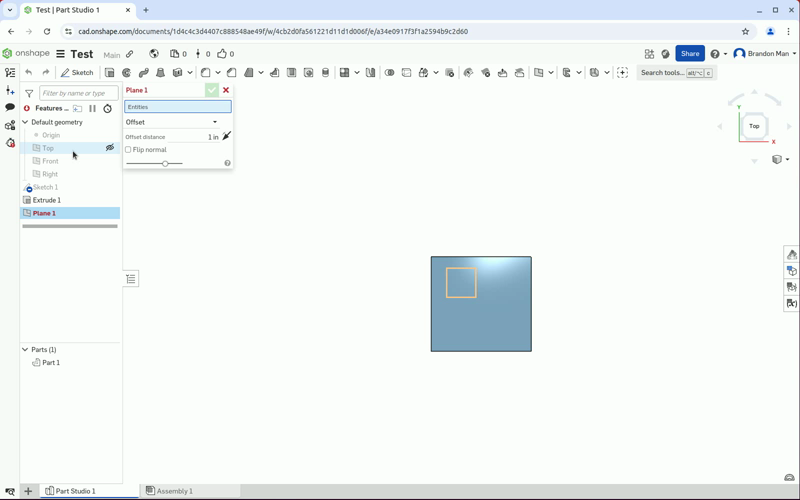
click(73, 150)
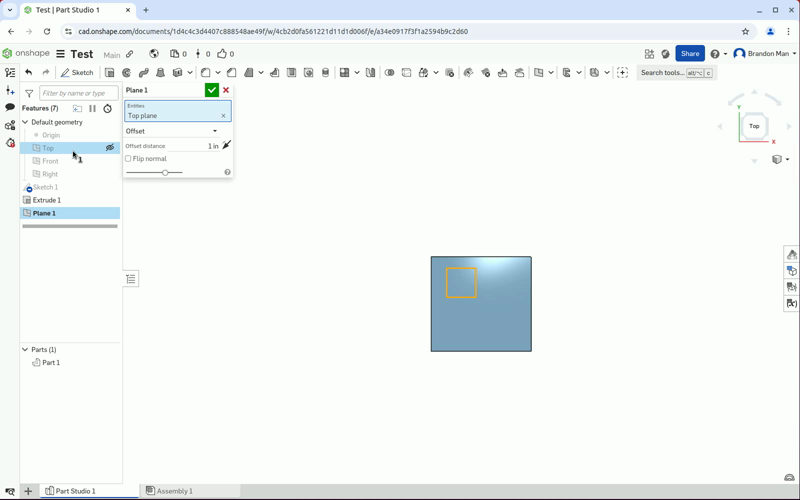
key(tab, 2)
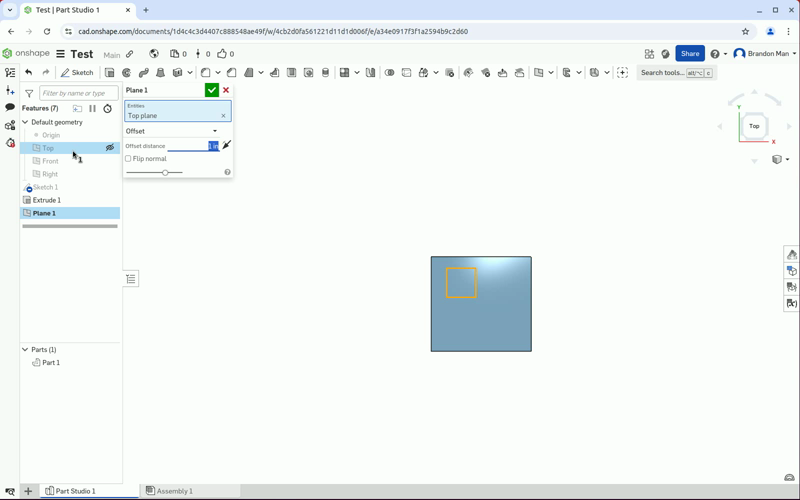
text(23.108)
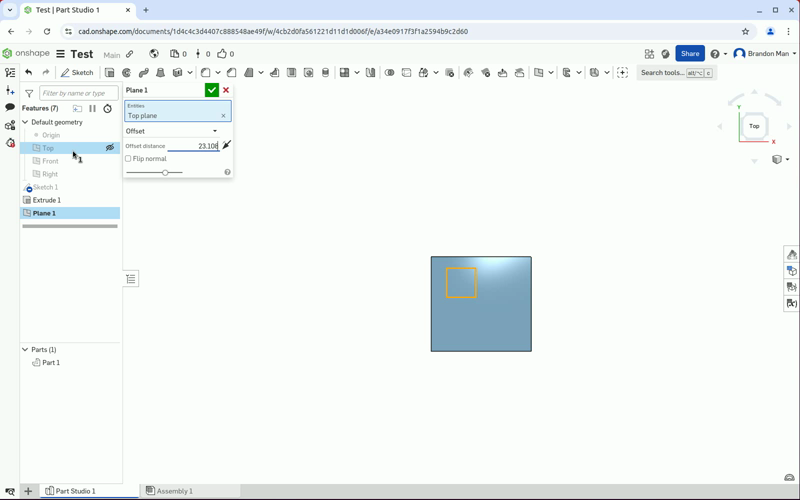
key(enter, 2)
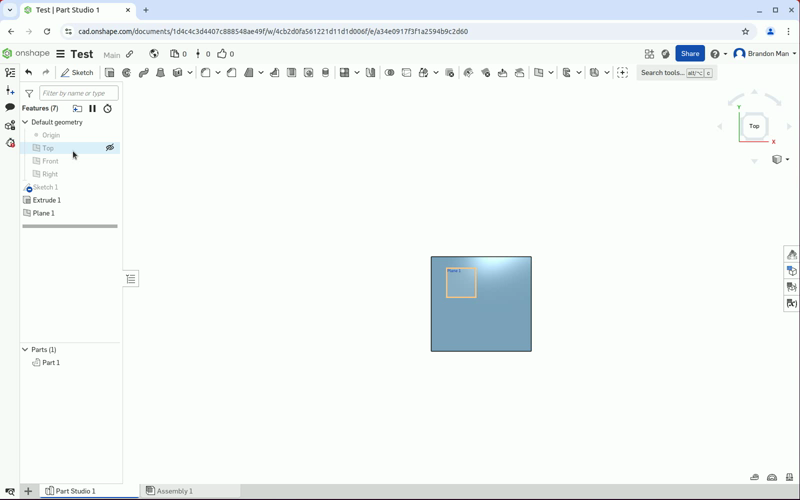
key(shift+s)
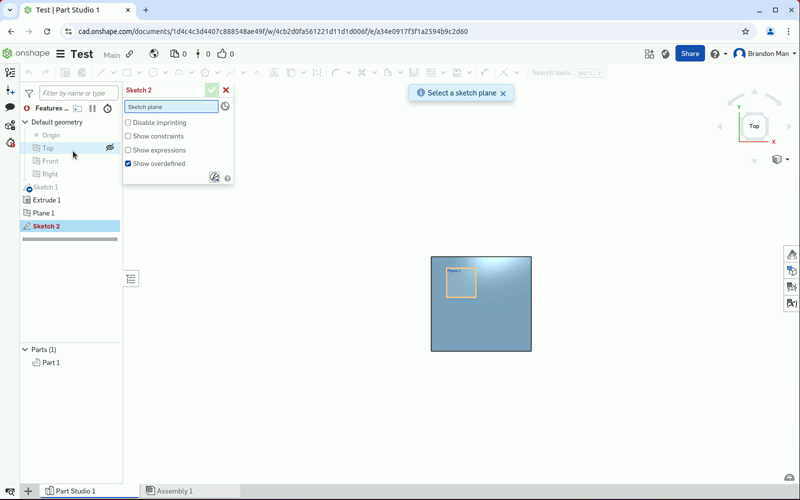
mouse_move(73, 215)
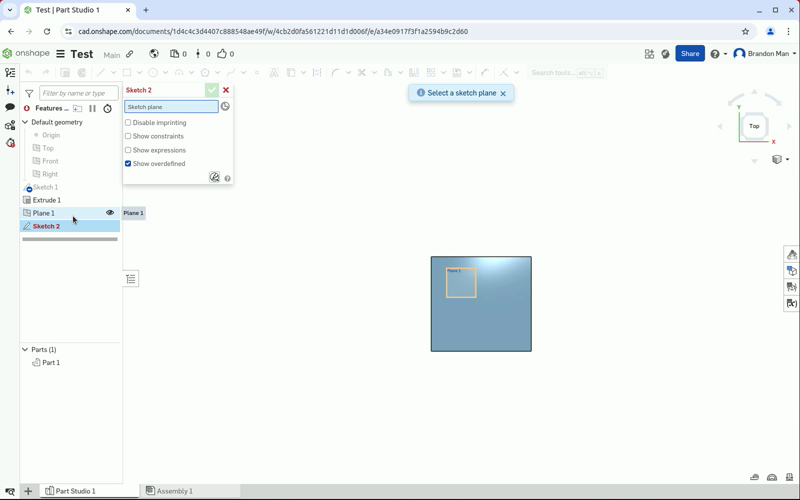
click(73, 215)
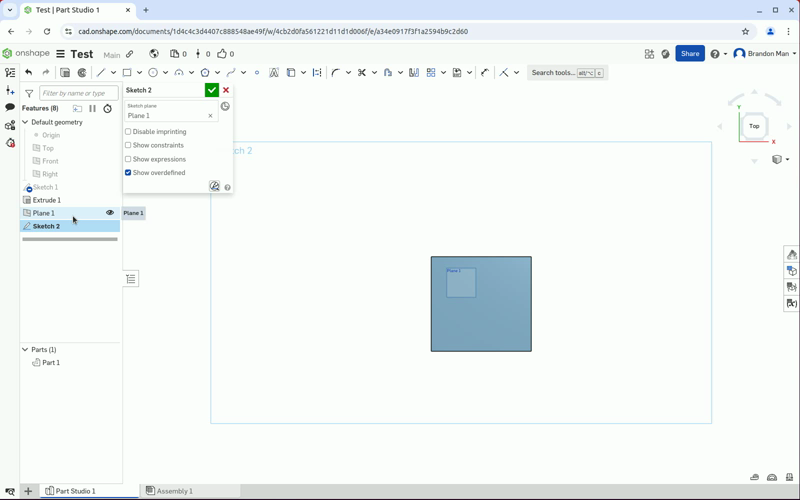
mouse_move(73, 352)
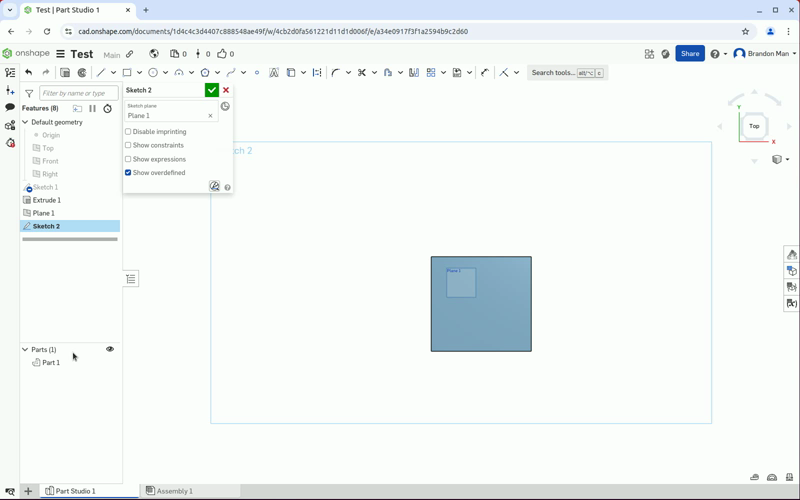
key(y)
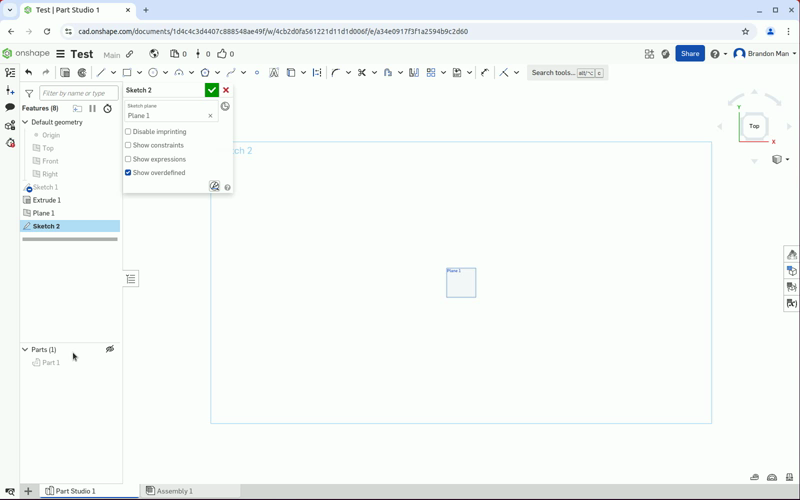
key(l)
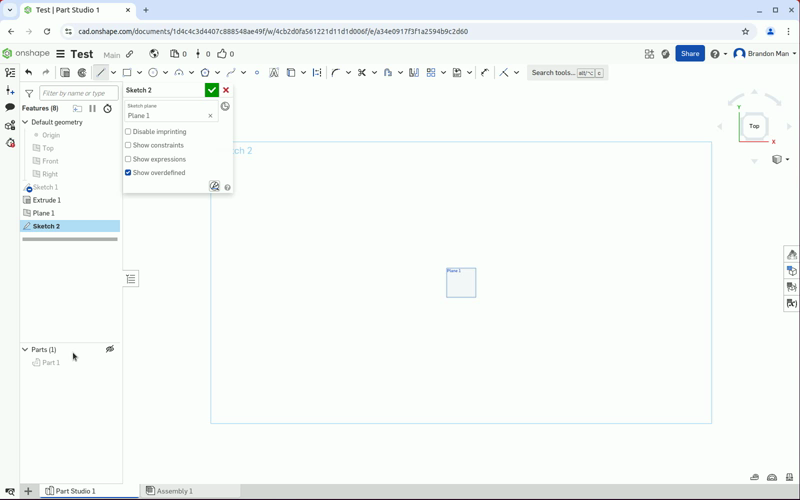
key_down(shift)
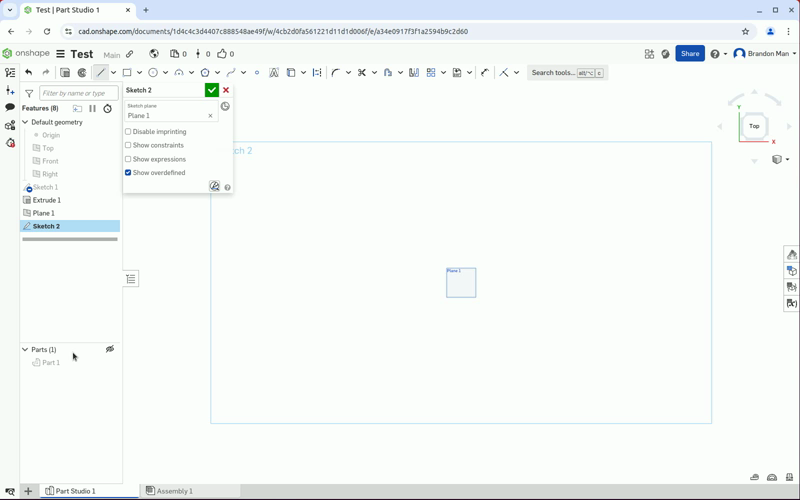
mouse_move(476, 327)
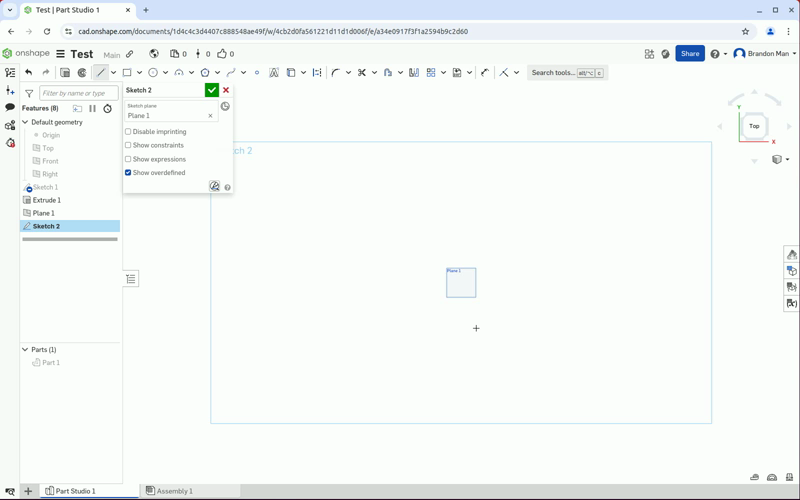
click(476, 327)
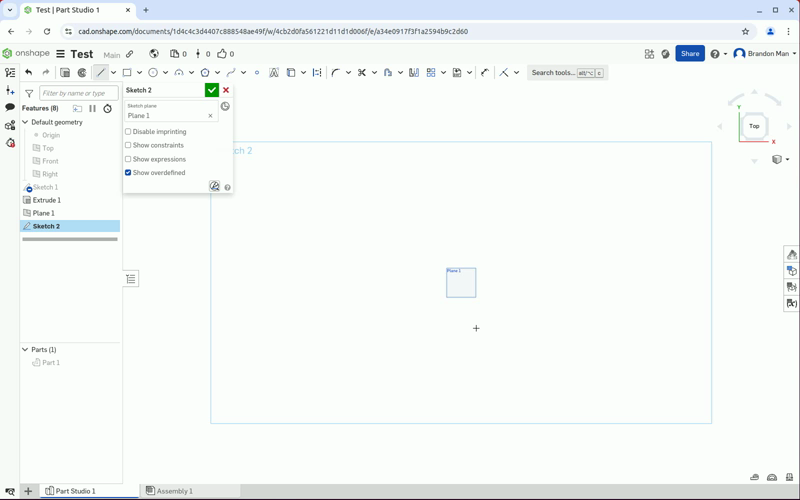
key_up(shift)
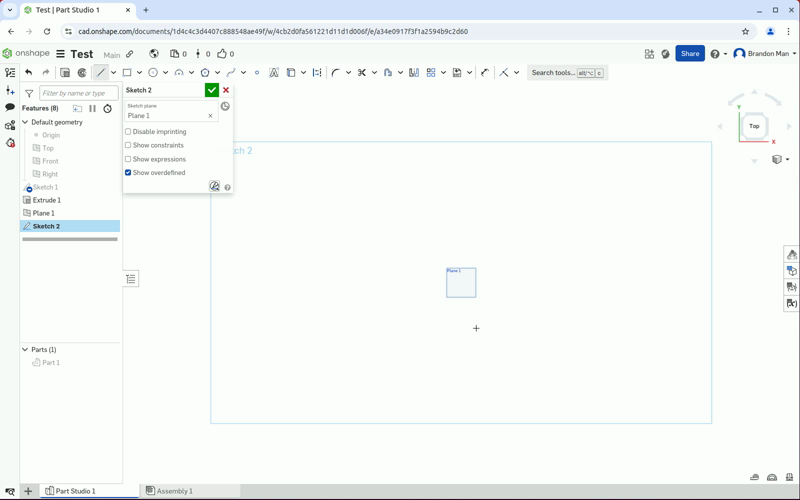
key_down(shift)
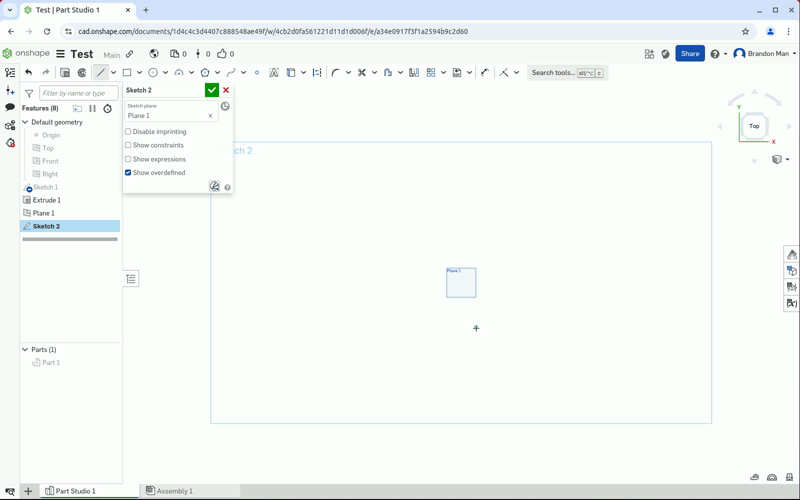
mouse_move(506, 327)
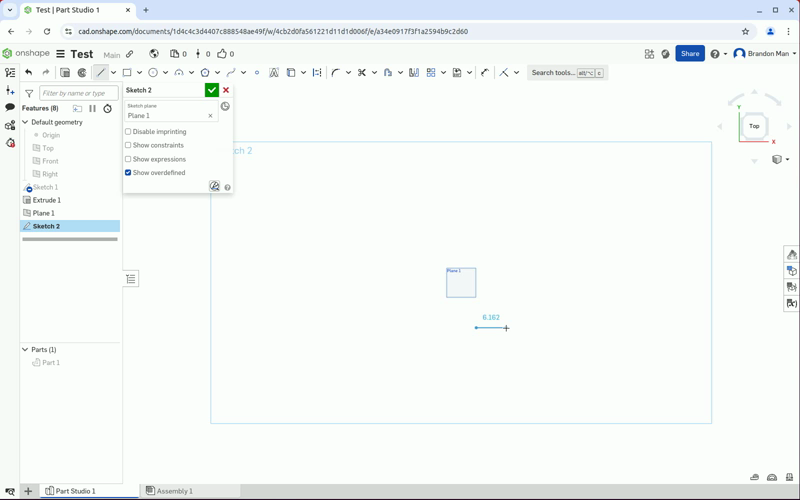
mouse_move(510, 327)
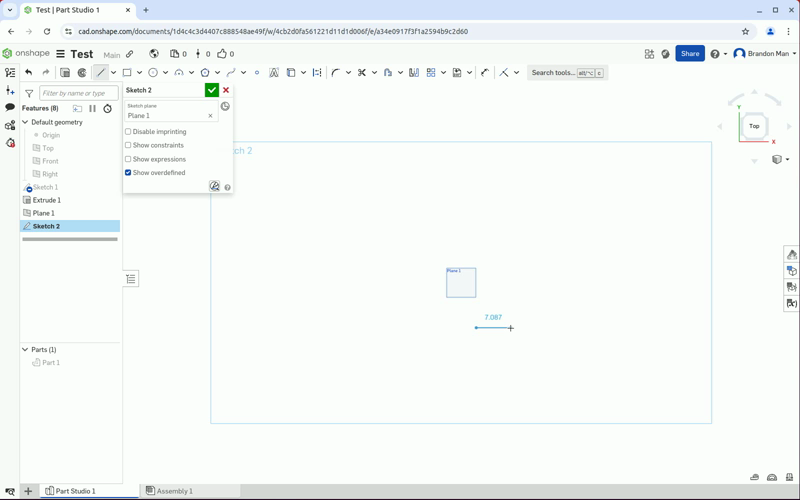
click(510, 327)
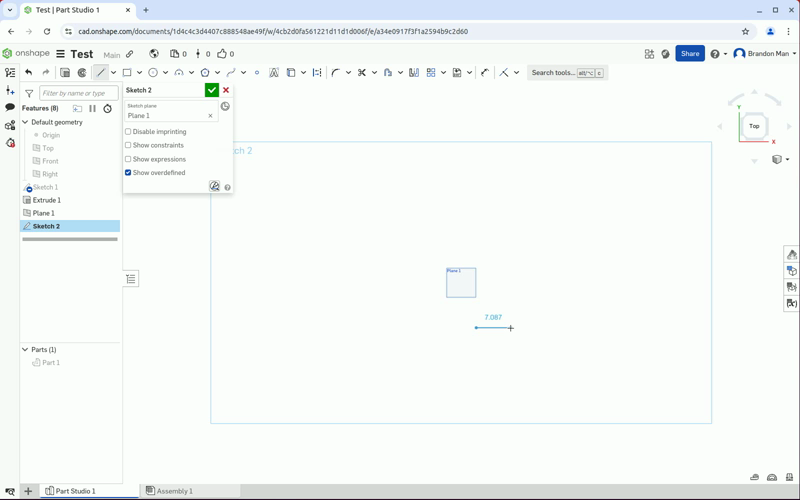
key_up(shift)
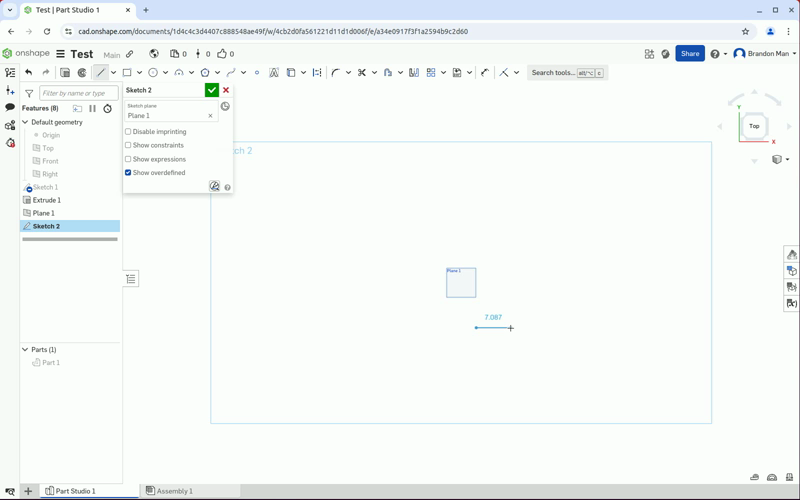
key_down(shift)
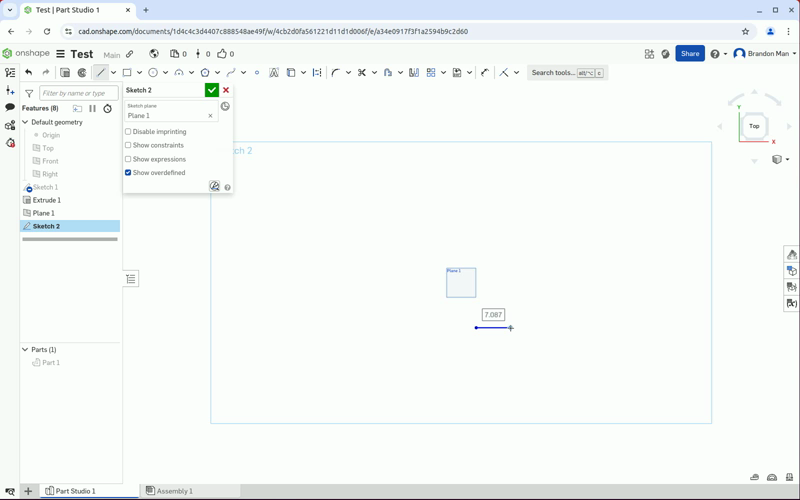
mouse_move(540, 327)
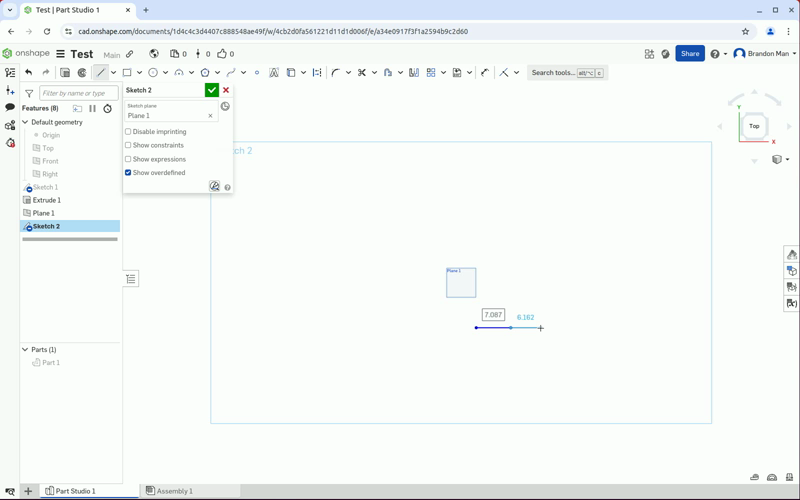
mouse_move(510, 298)
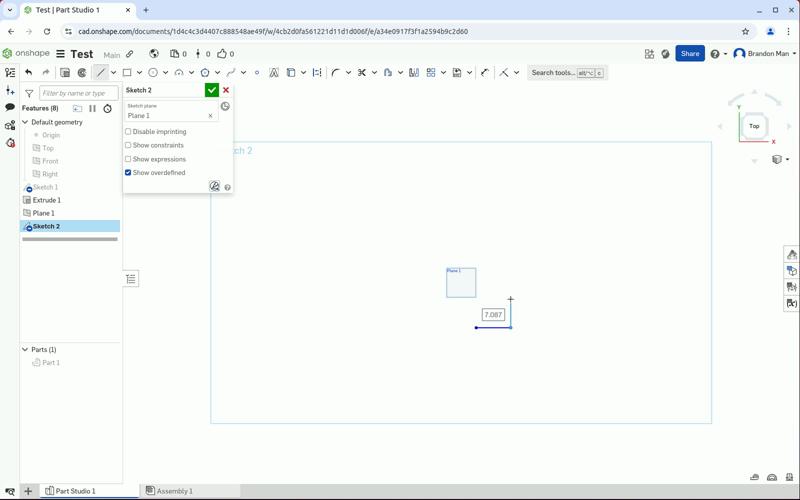
click(510, 298)
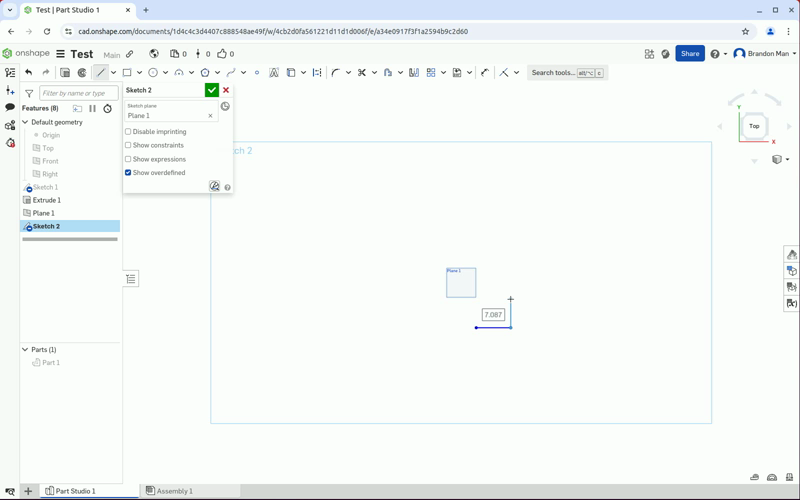
key_up(shift)
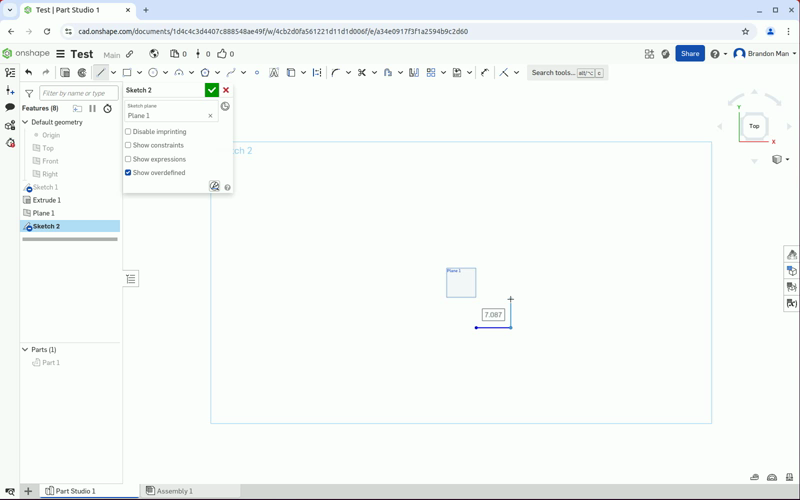
key_down(shift)
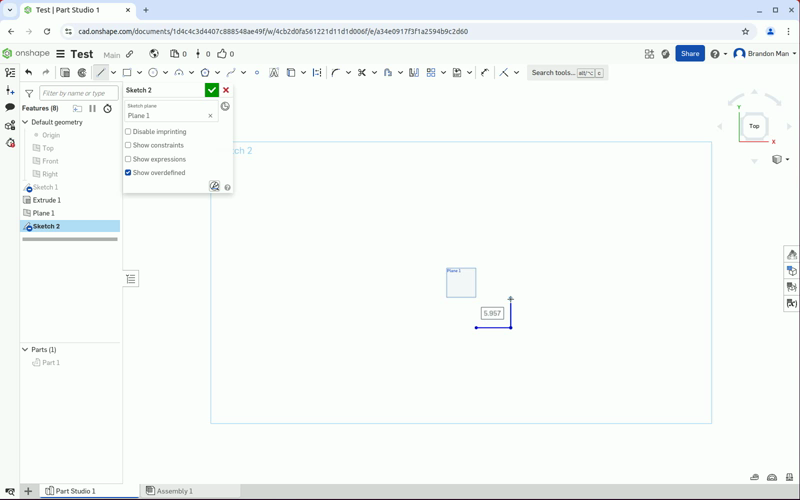
mouse_move(540, 298)
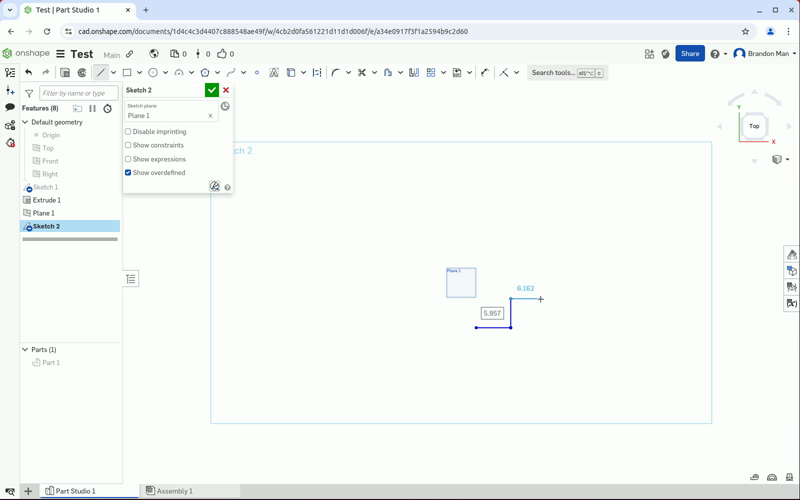
mouse_move(476, 298)
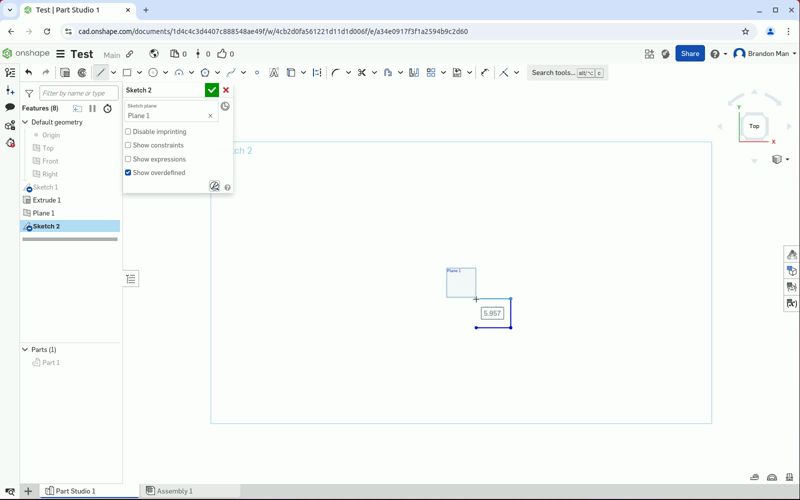
click(476, 298)
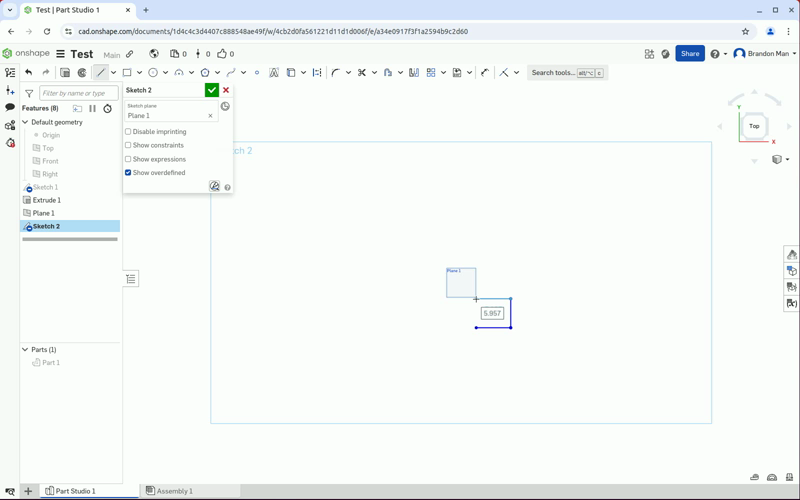
key_up(shift)
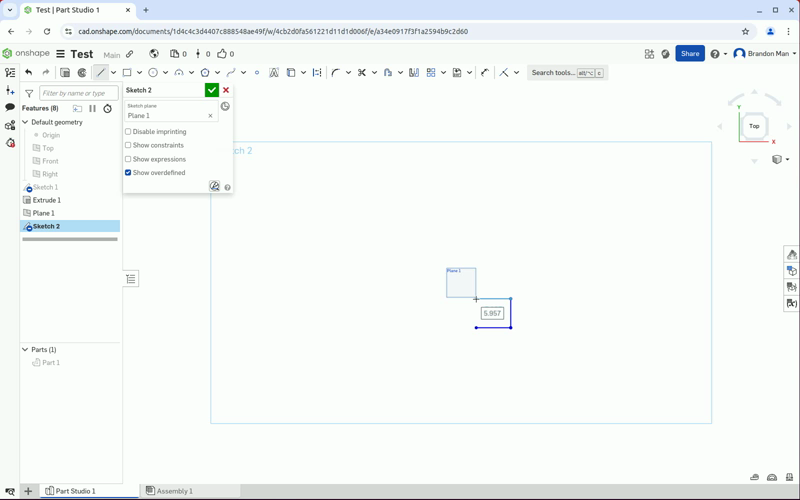
mouse_move(506, 298)
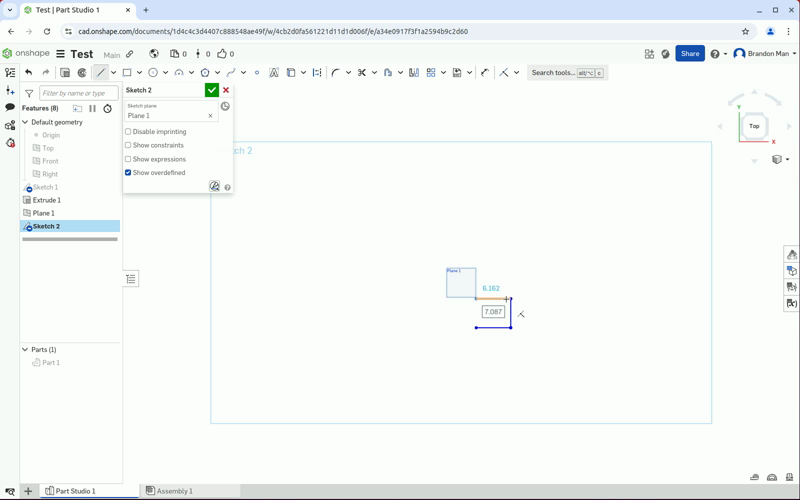
key_down(shift)
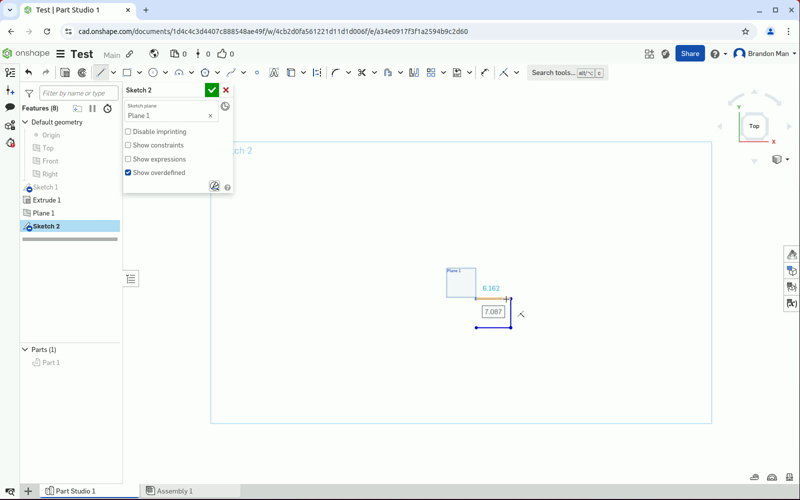
mouse_move(476, 327)
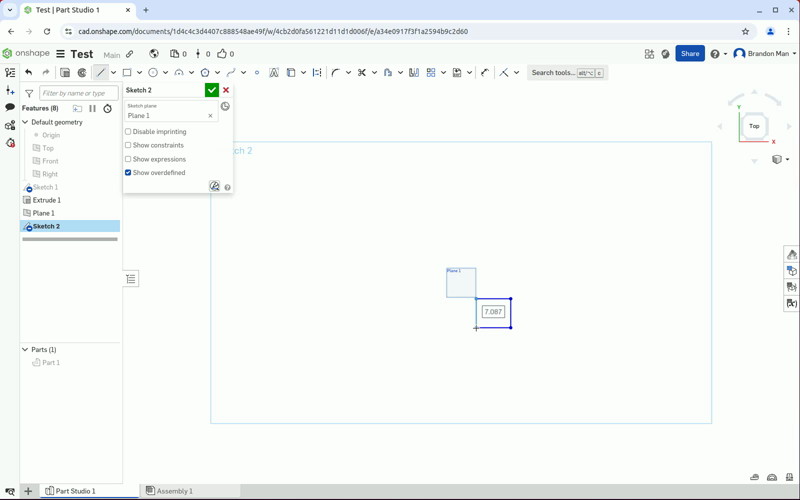
key_up(shift)
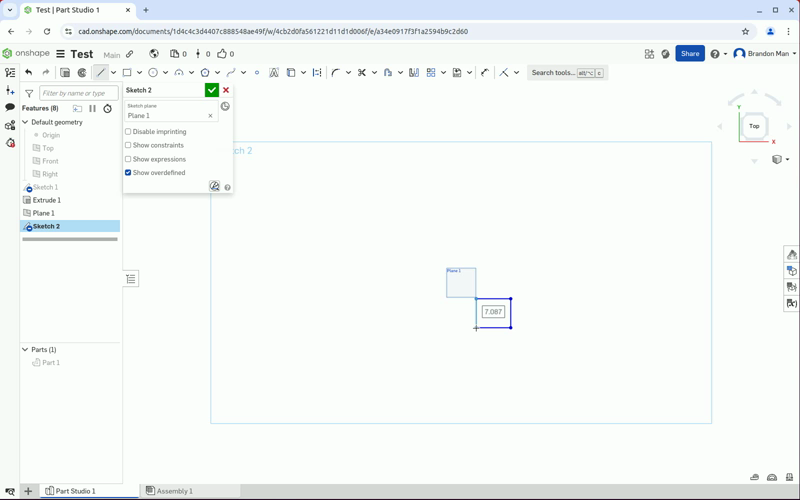
click(476, 327)
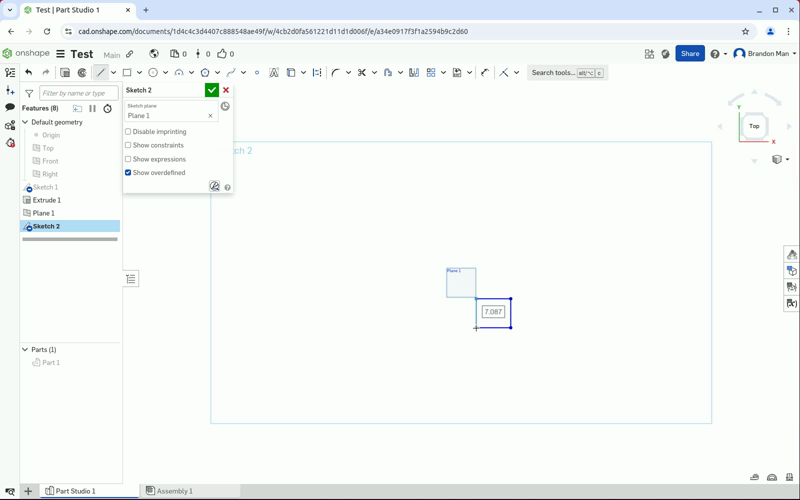
key(esc)
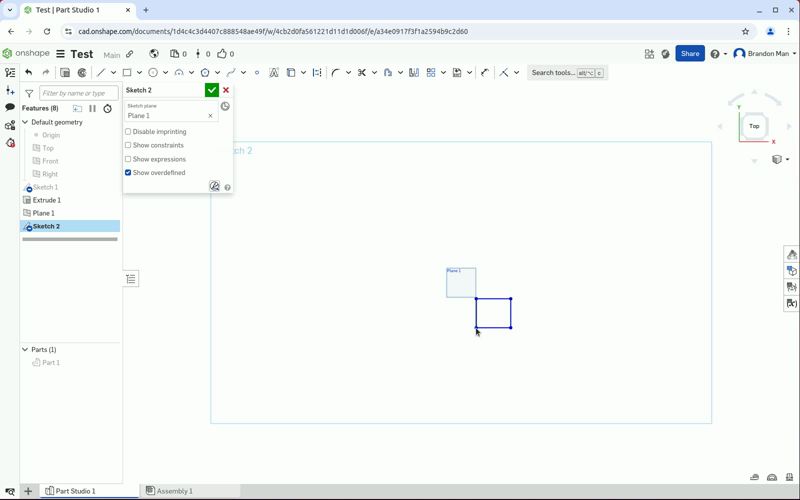
mouse_move(479, 316)
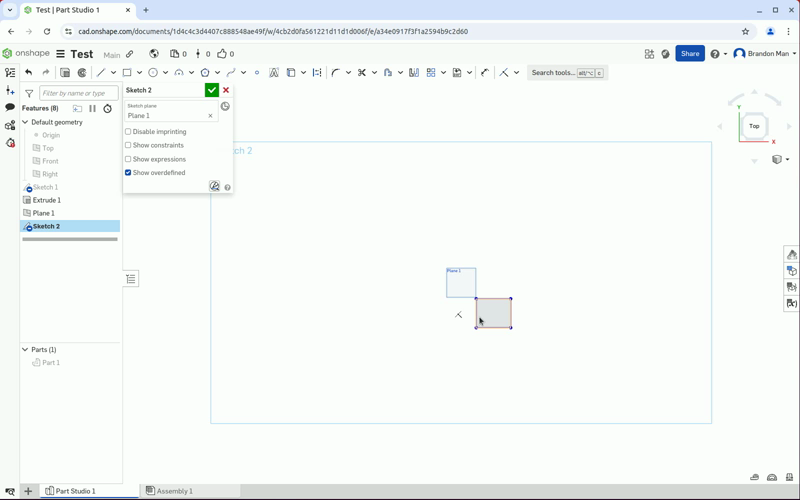
scroll(6)
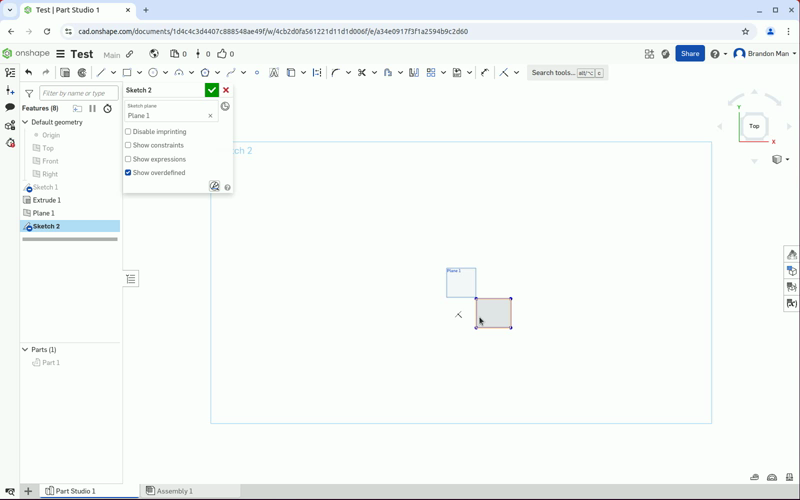
scroll(6)
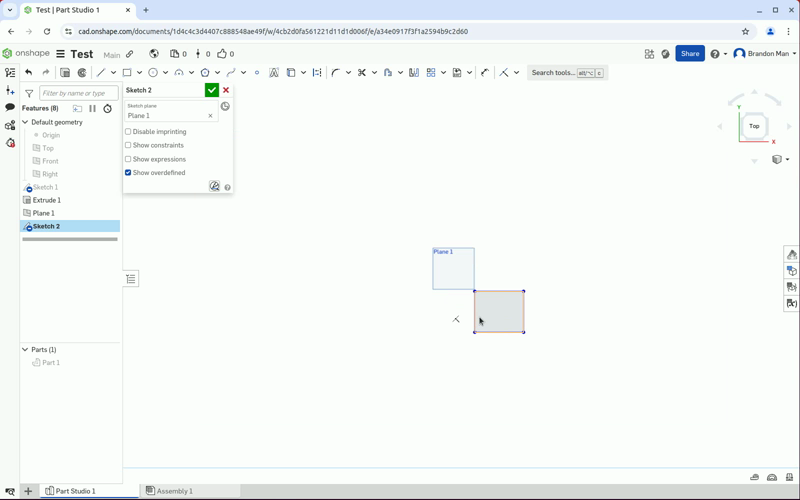
scroll(6)
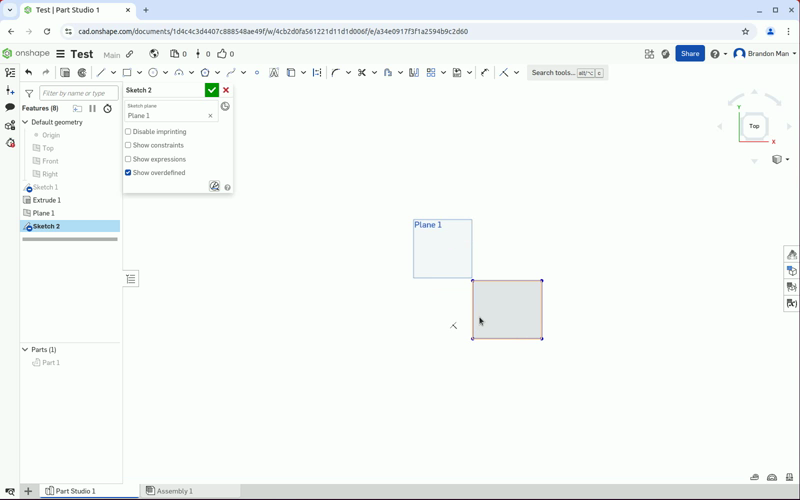
scroll(6)
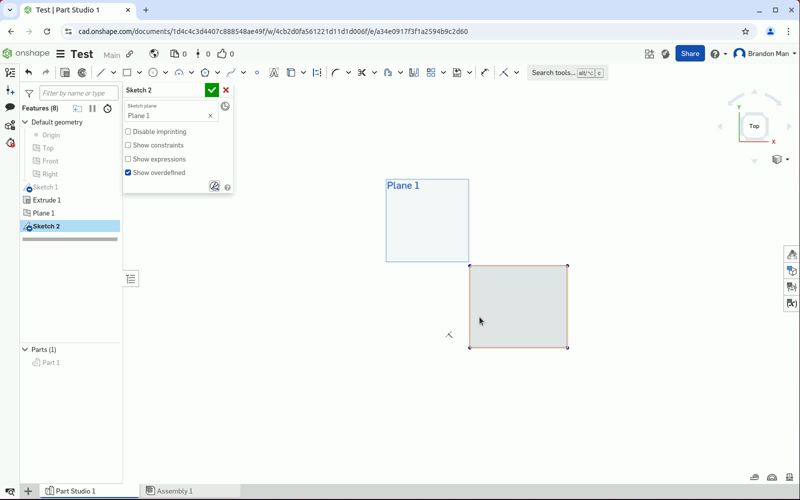
scroll(6)
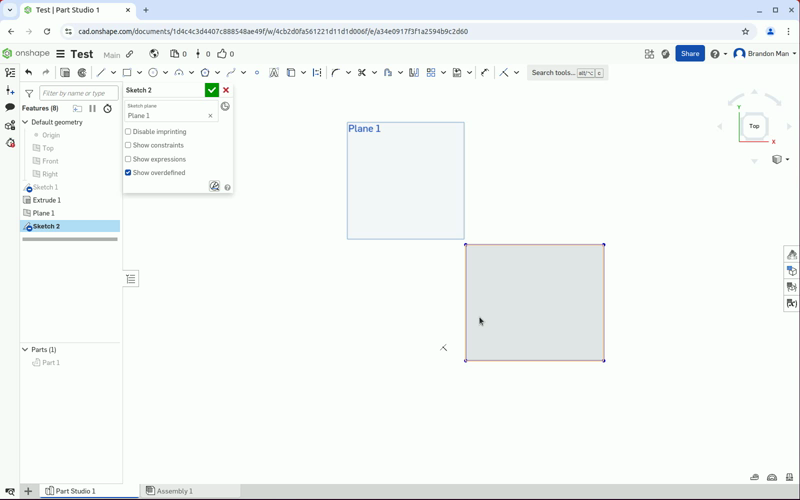
scroll(6)
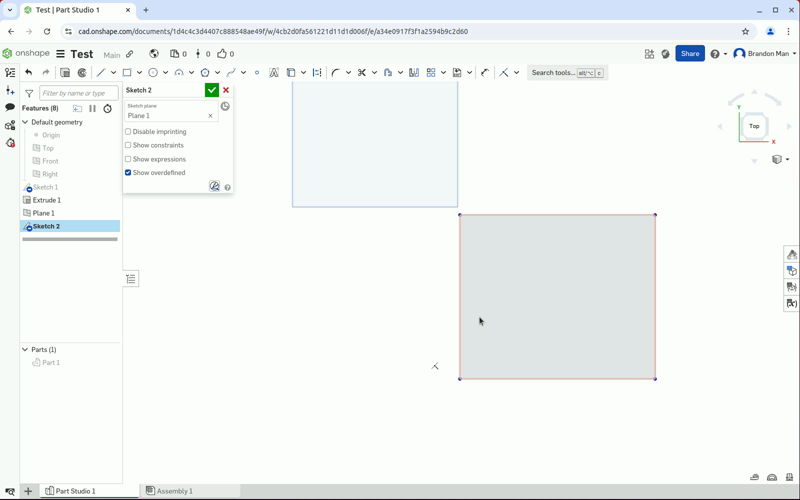
scroll(6)
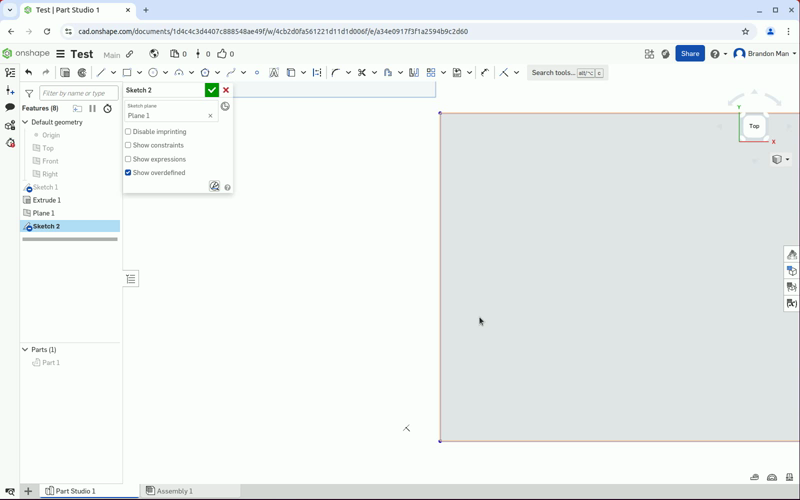
click(479, 316)
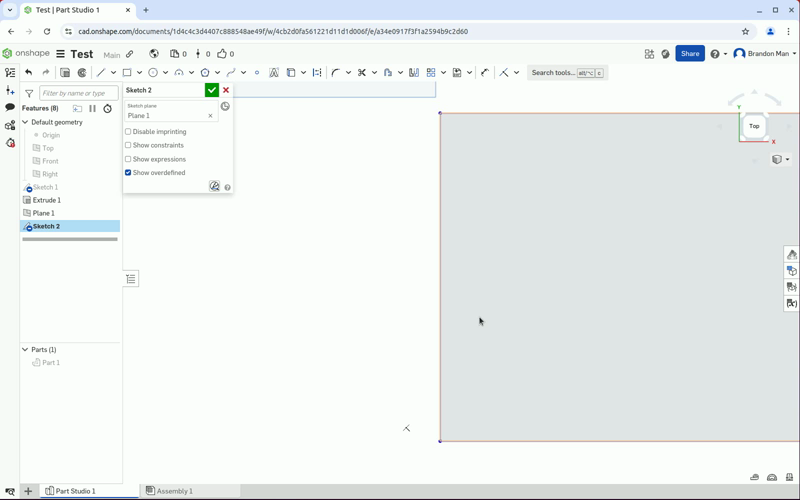
scroll(-6)
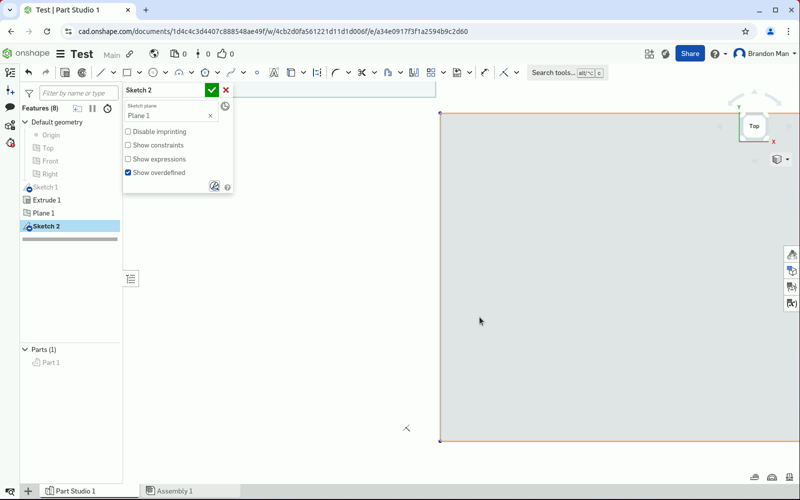
scroll(-6)
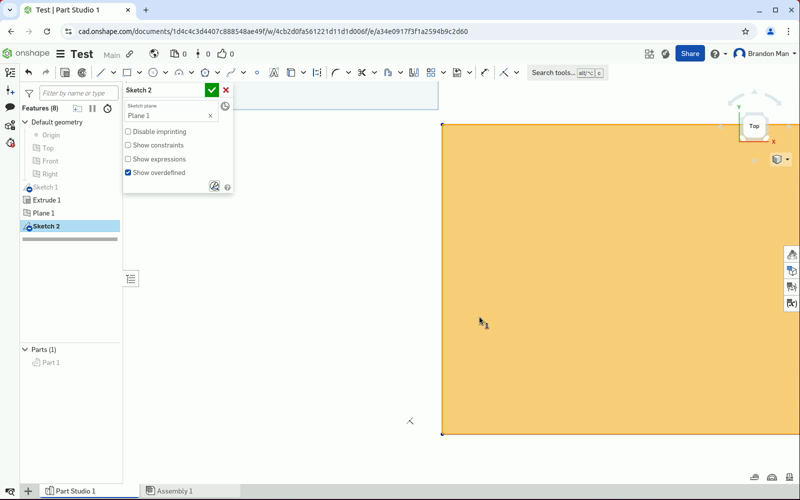
scroll(-6)
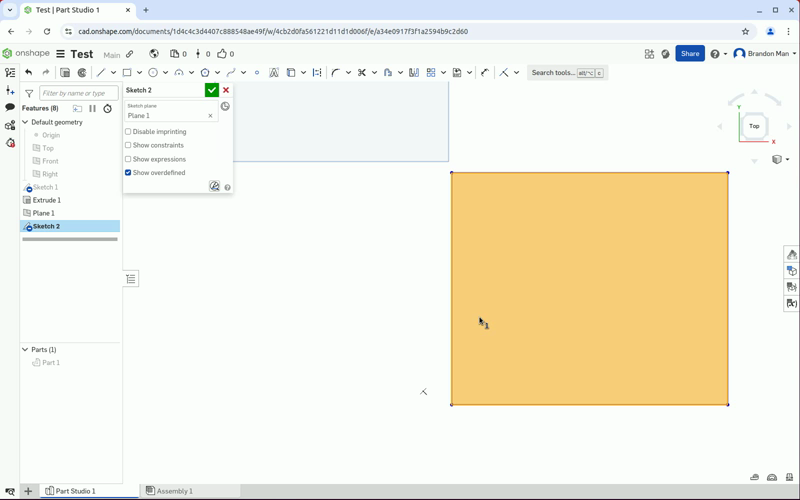
scroll(-6)
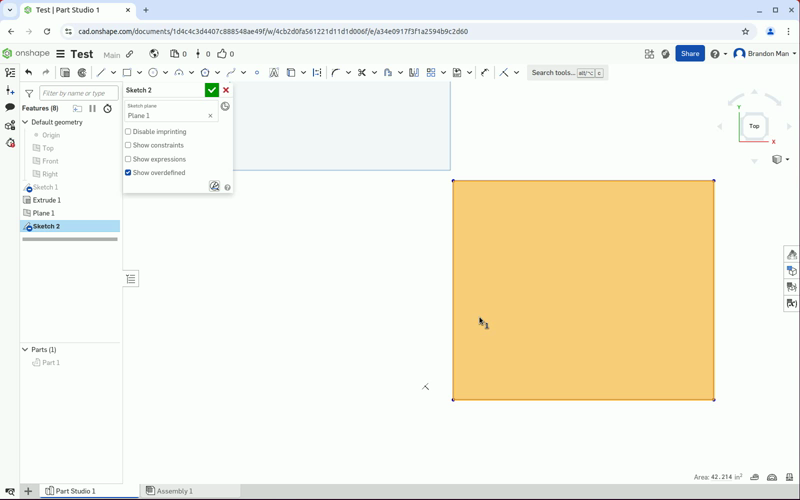
scroll(-6)
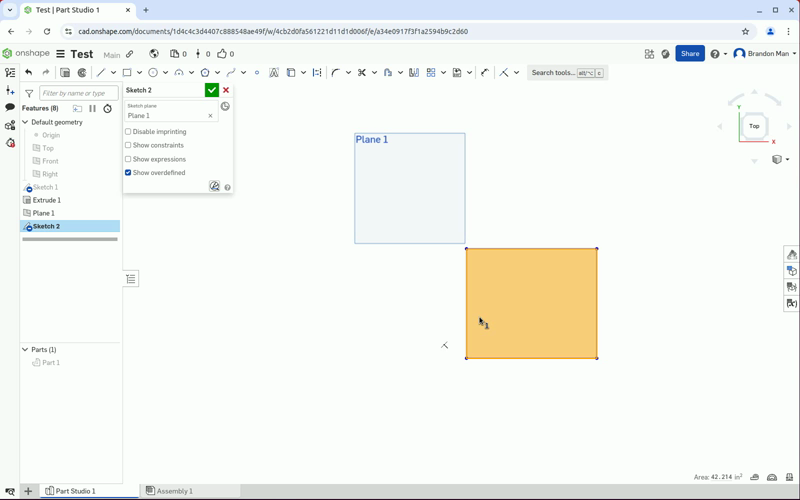
scroll(-6)
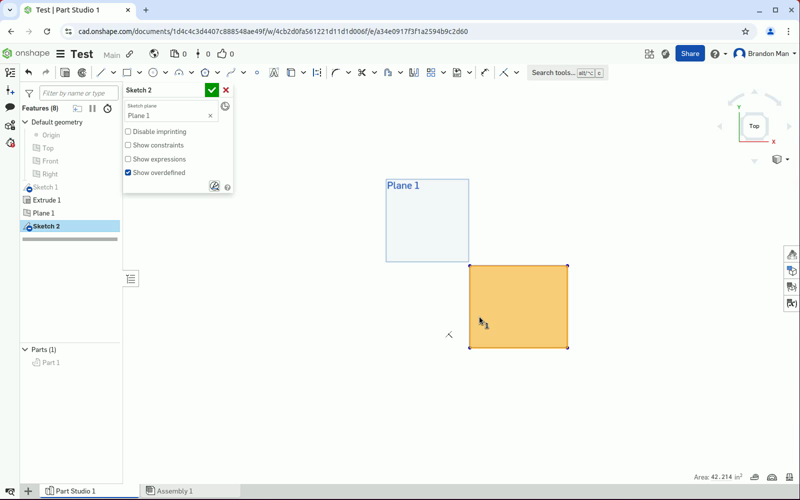
scroll(-6)
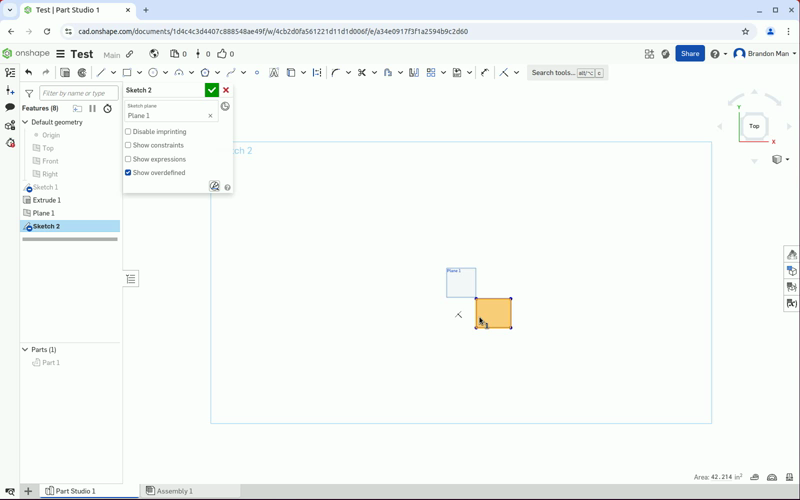
mouse_move(73, 352)
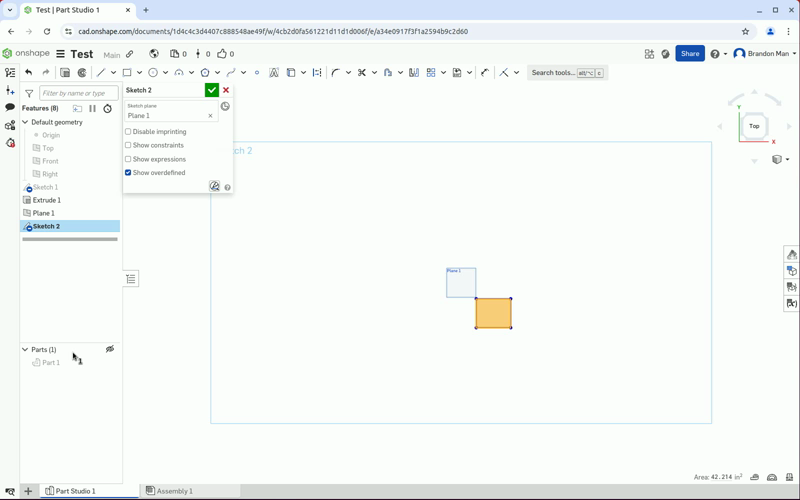
key(shift+y)
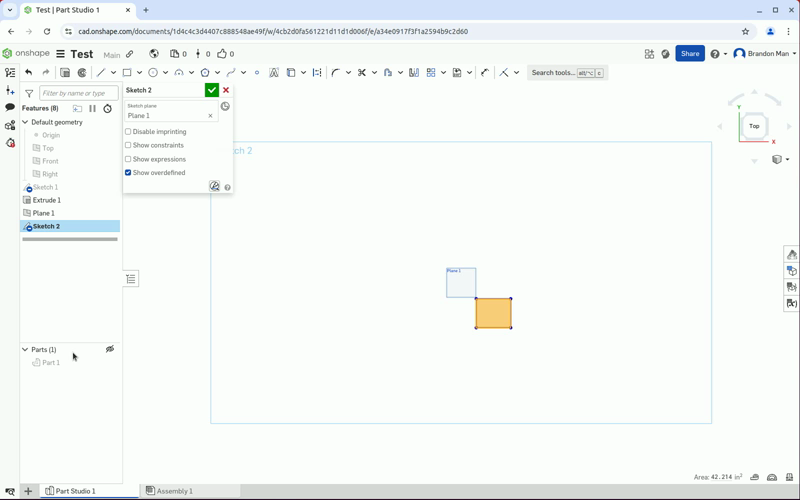
key(shift+e)
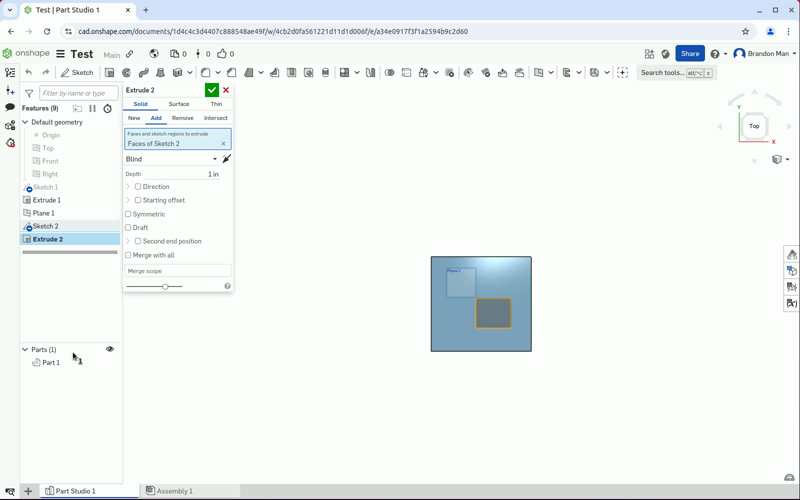
mouse_move(143, 106)
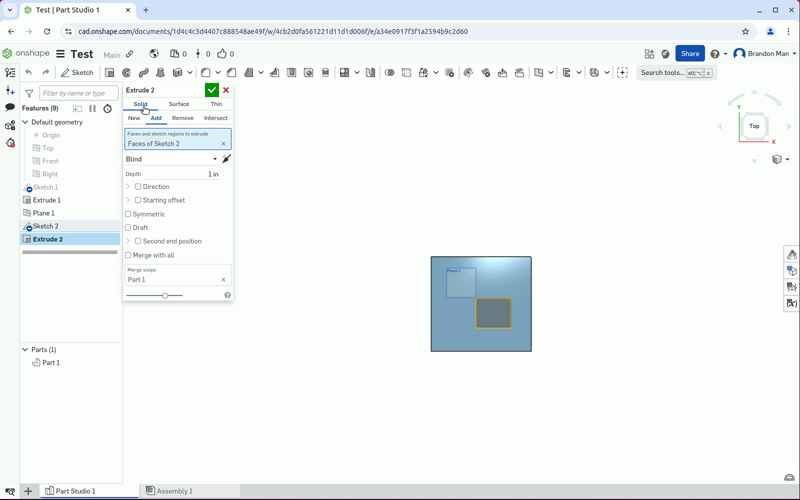
click(143, 106)
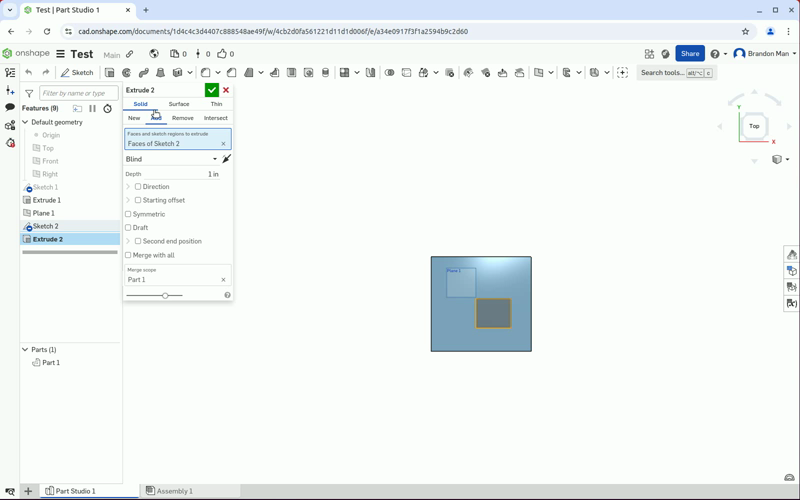
mouse_move(186, 120)
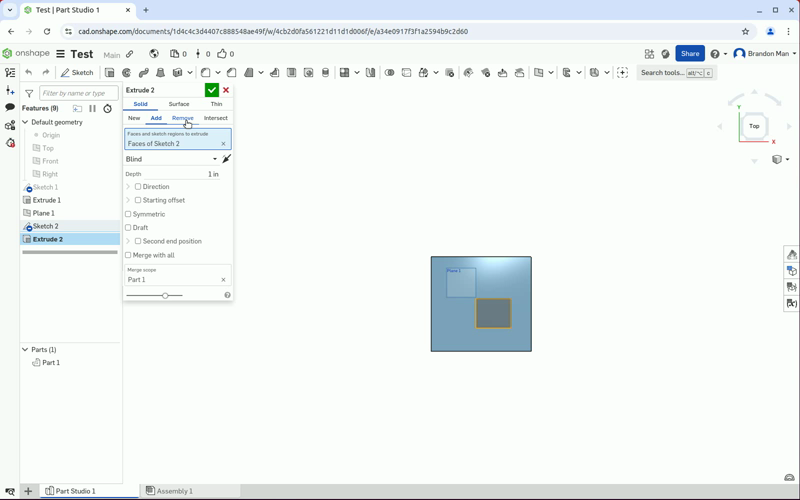
click(186, 120)
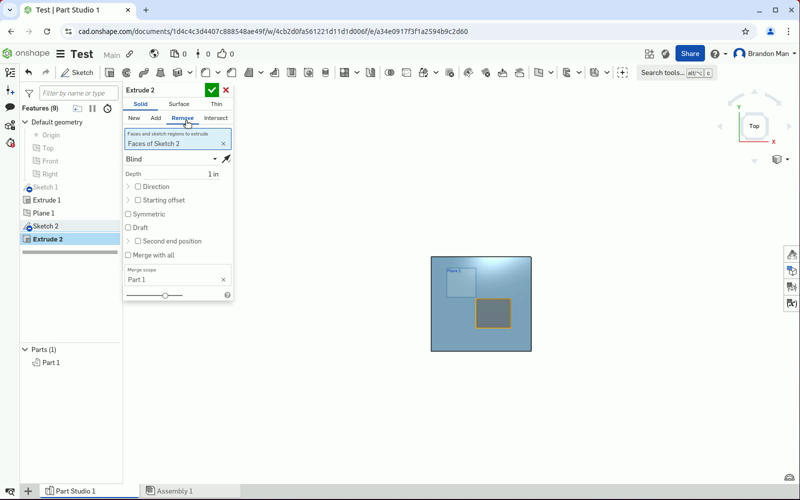
key(tab, 4)
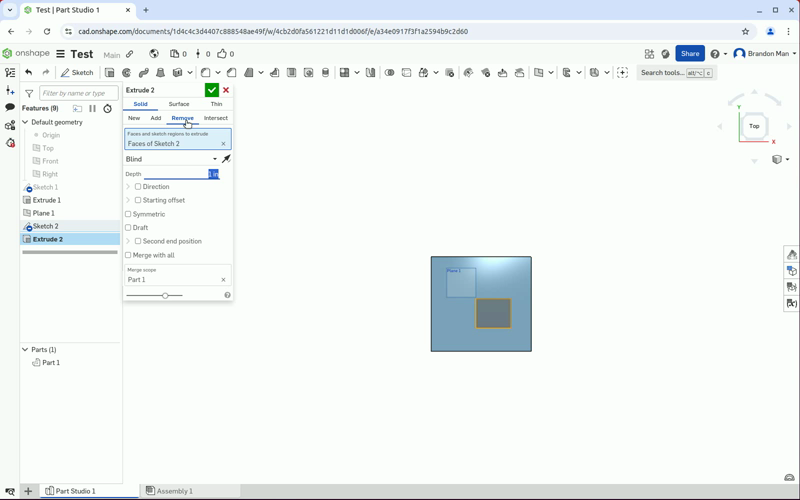
text(30.811)
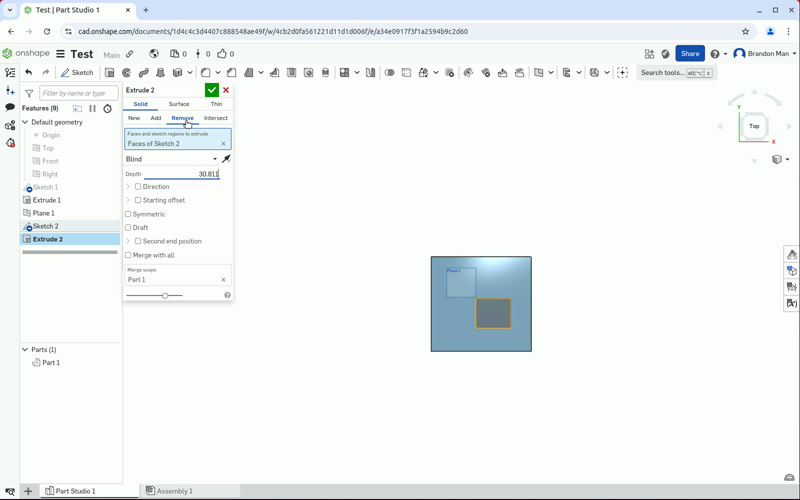
key(tab, 6)
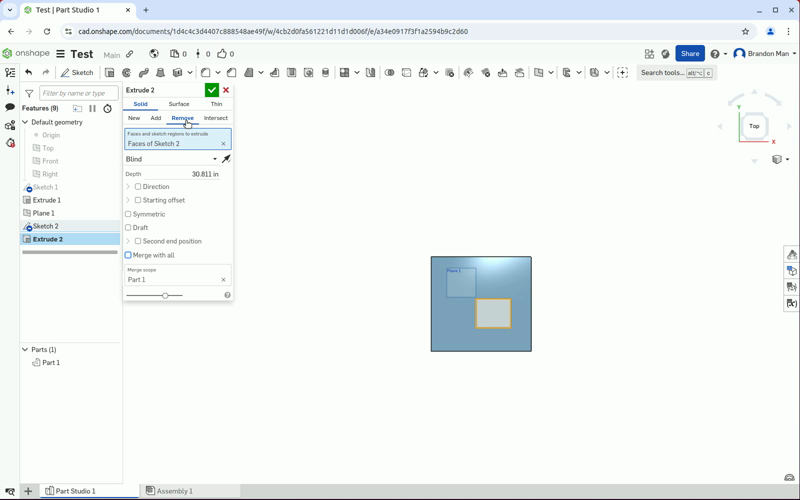
key(space)
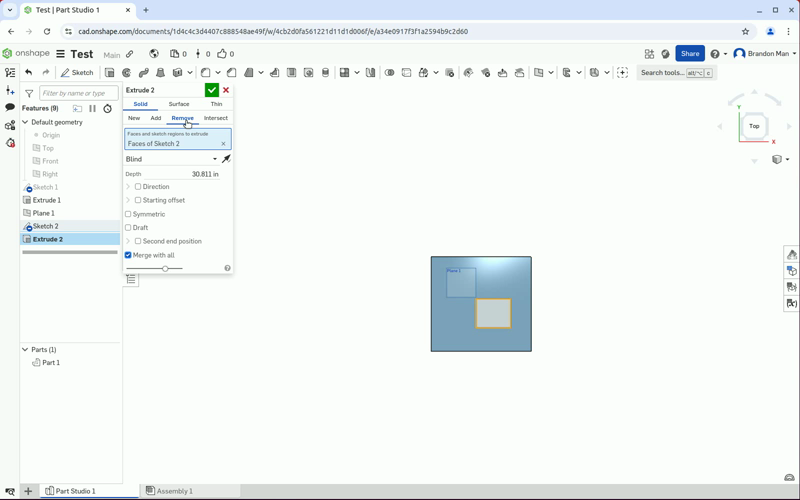
key(enter)
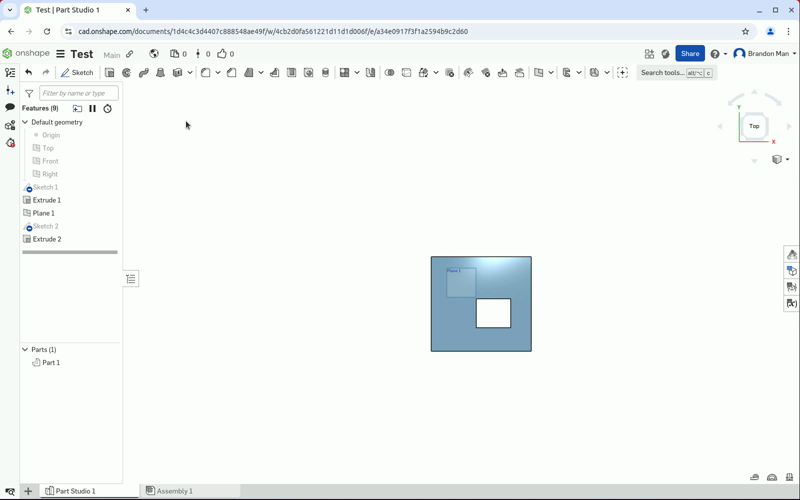
key(shift+h)
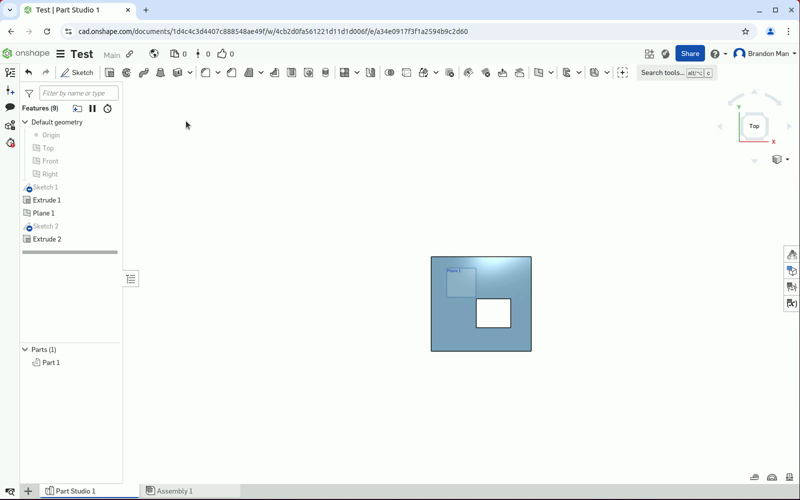
key(shift+h)
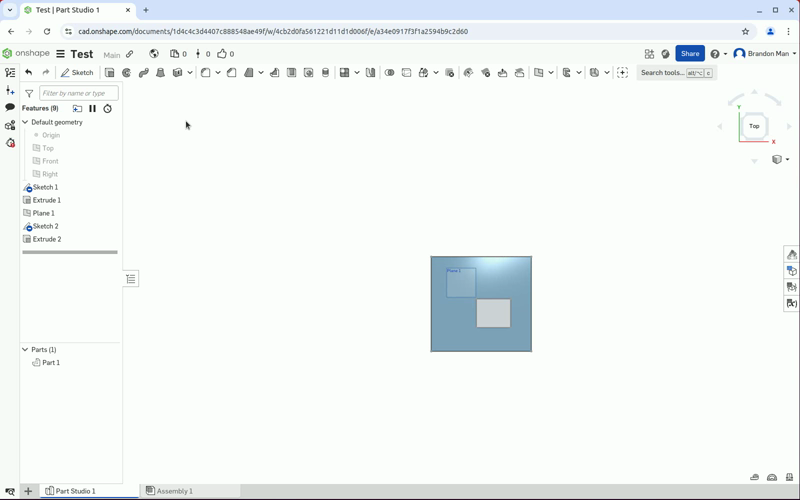
key(shift+7)
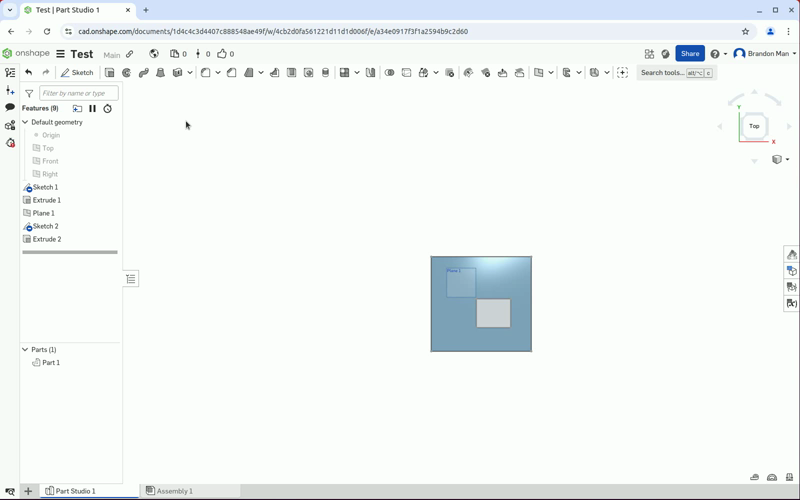
key(up, 3)
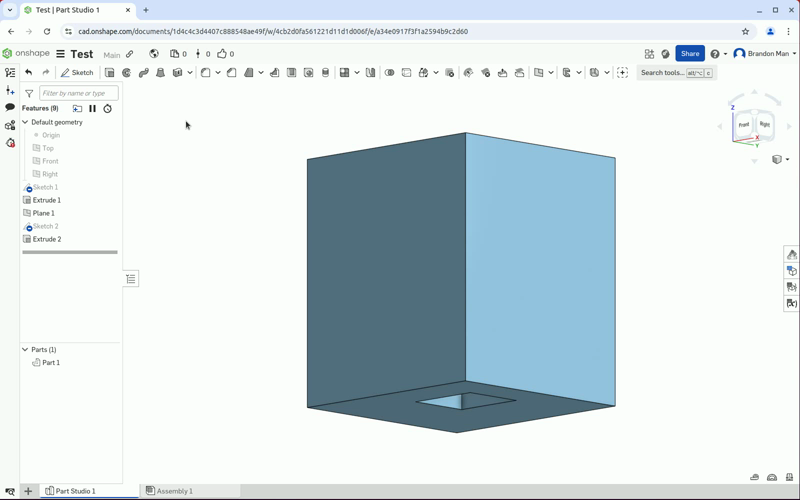
key(left, 3)
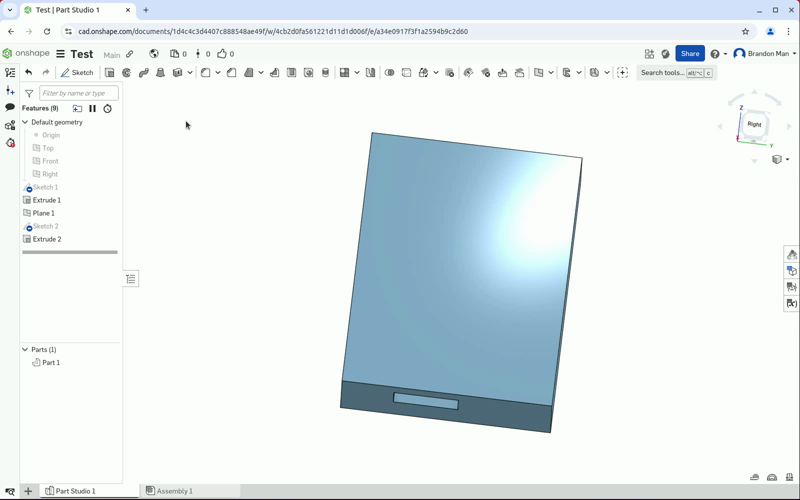
key(right, 3)
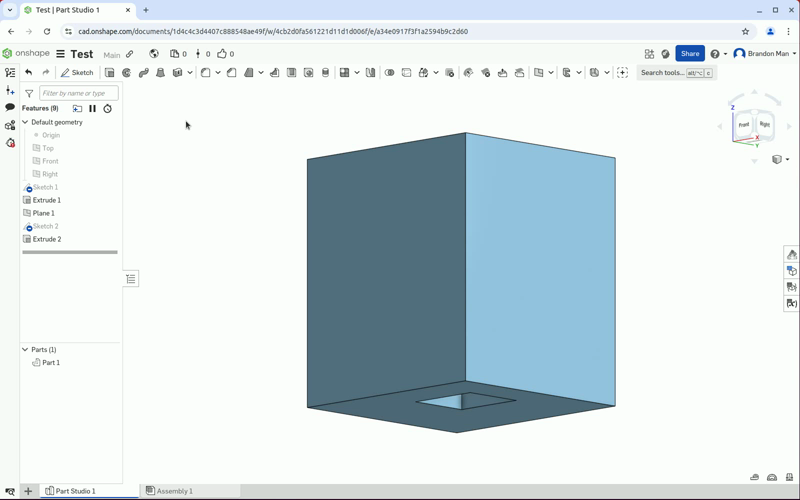
key(down, 3)
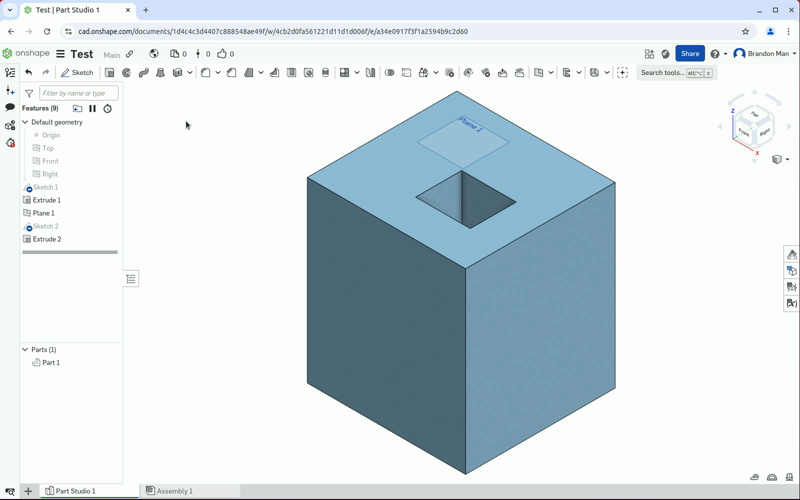
mouse_move(73, 189)
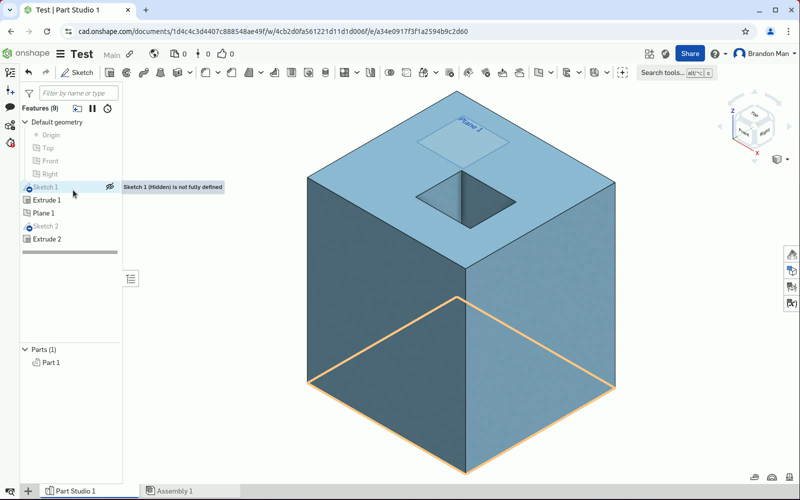
click(73, 189)